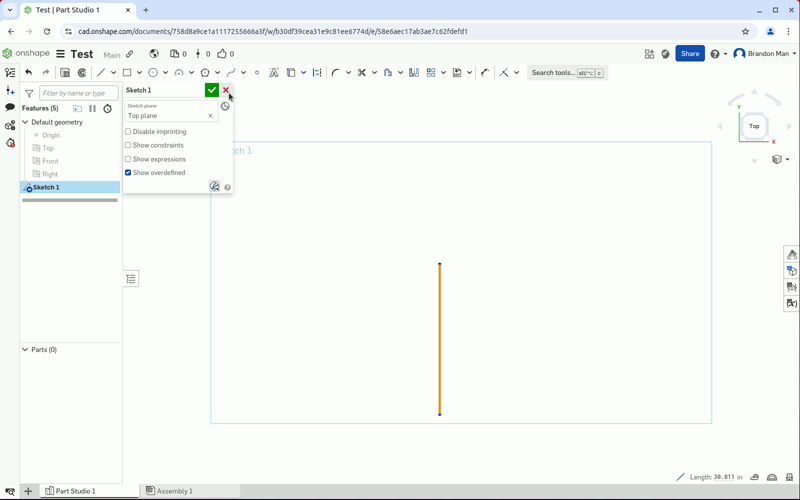
key(shift+h)
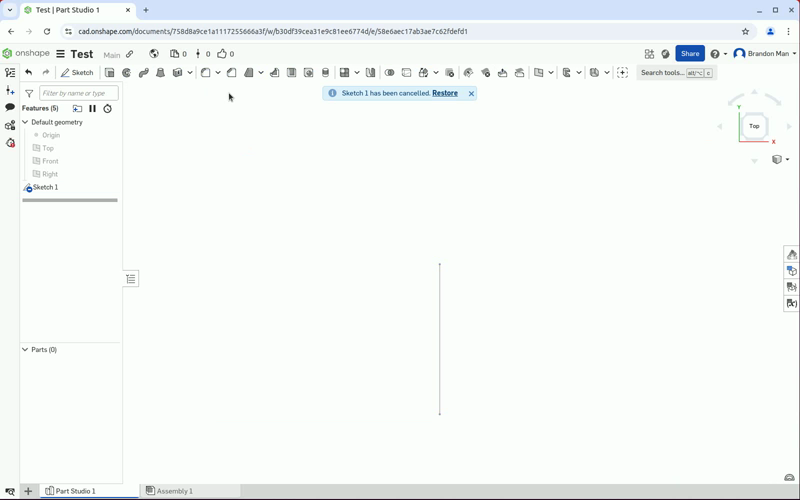
key(shift+s)
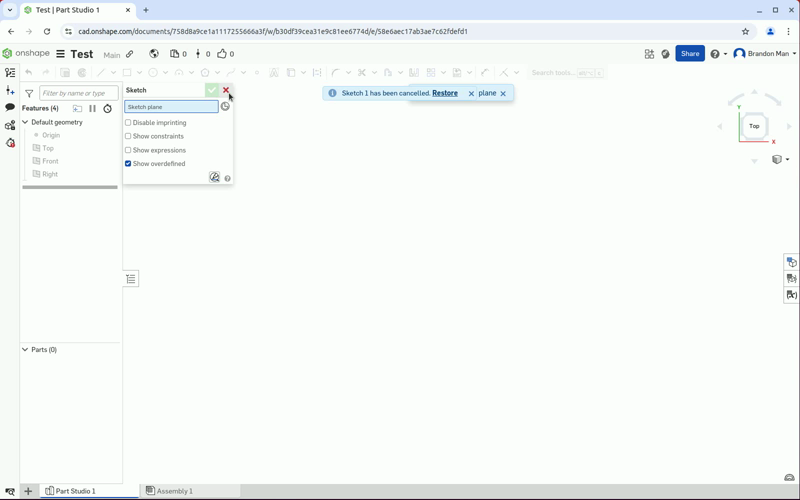
mouse_move(73, 150)
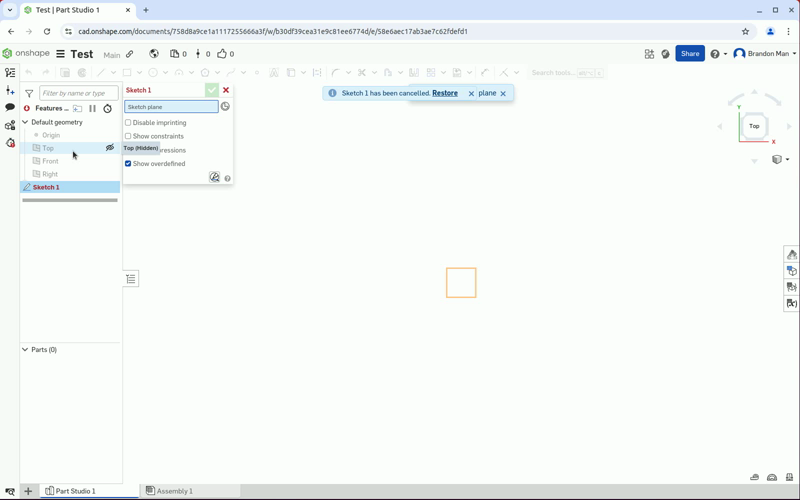
click(73, 150)
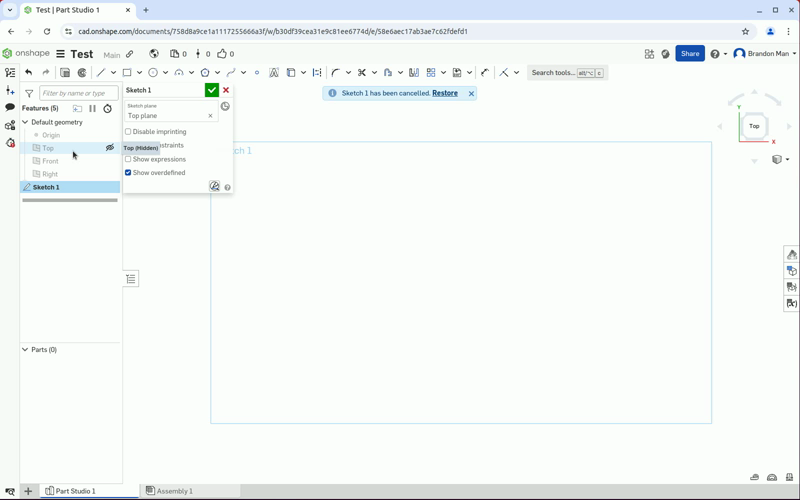
mouse_move(73, 352)
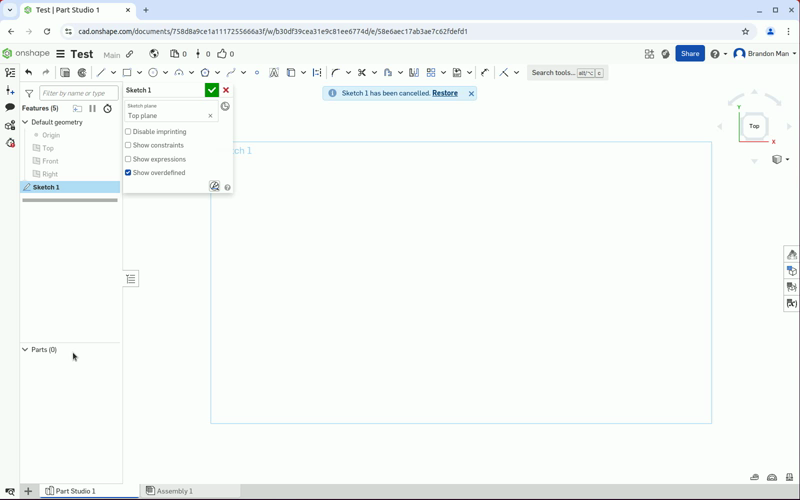
key(y)
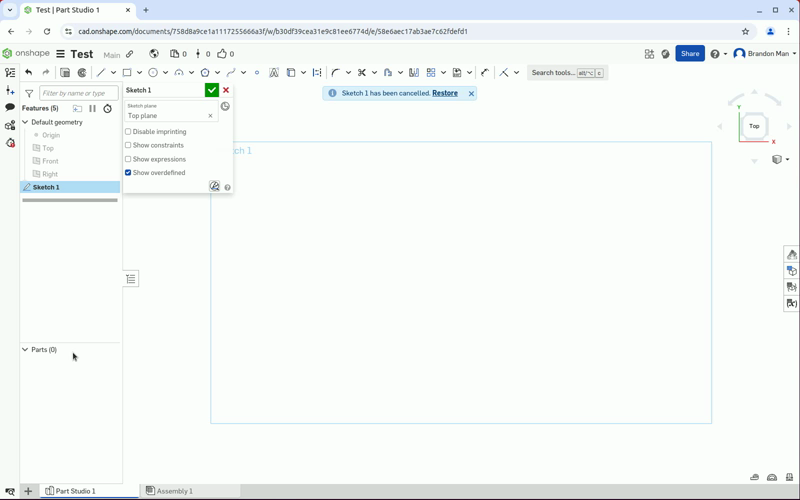
key(c)
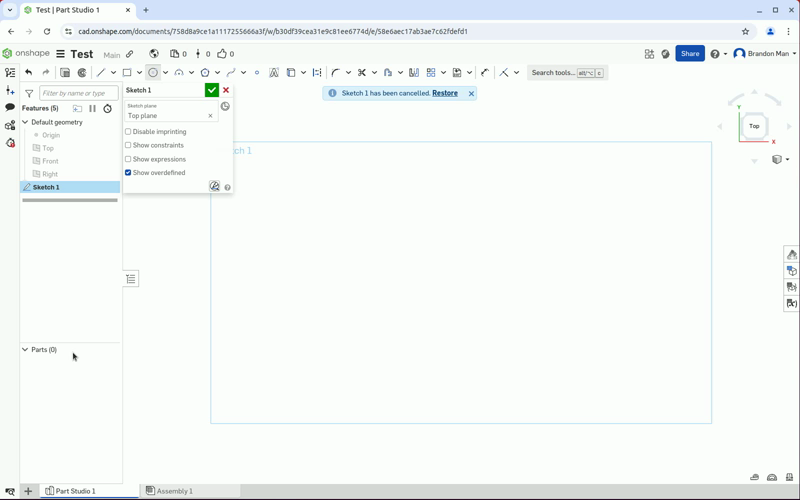
key_down(shift)
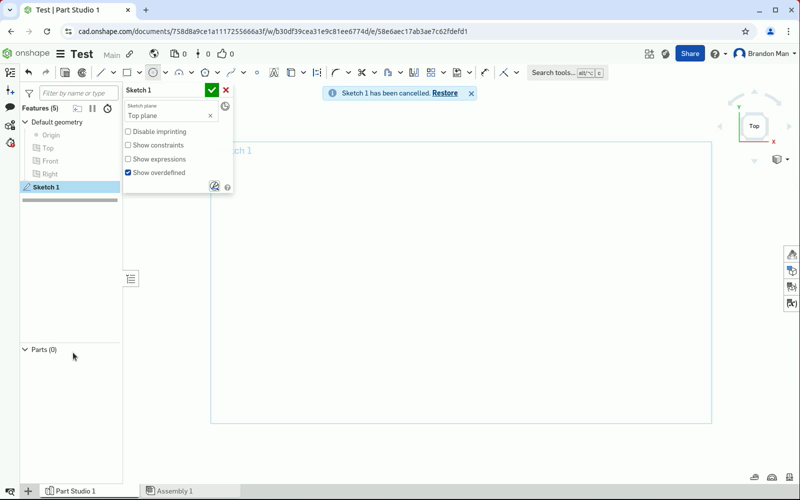
mouse_move(461, 368)
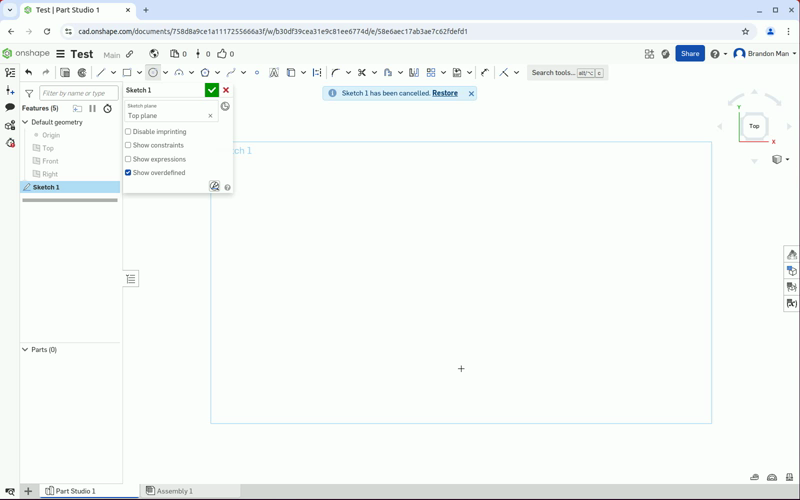
click(461, 368)
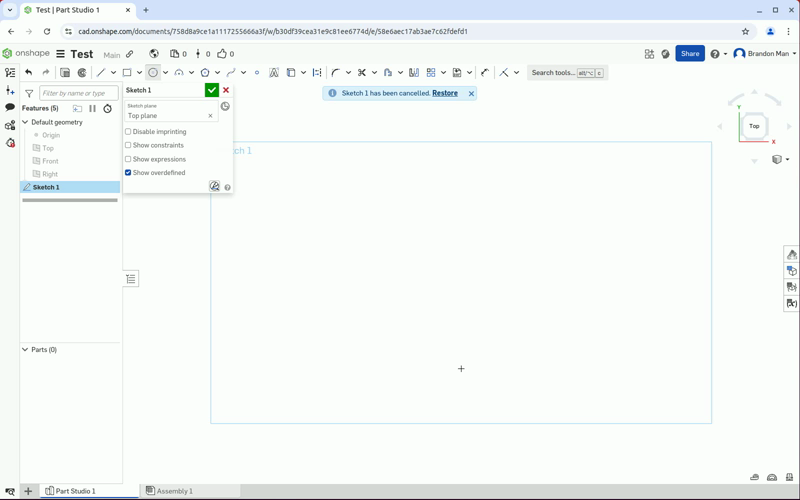
key_up(shift)
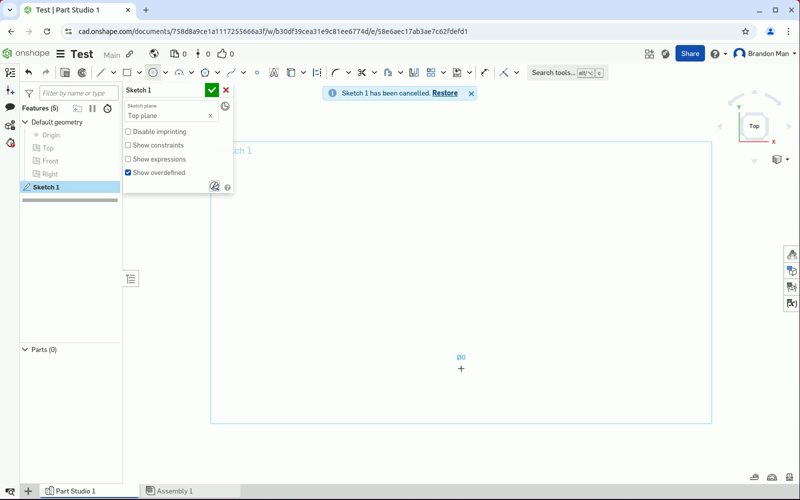
mouse_move(489, 368)
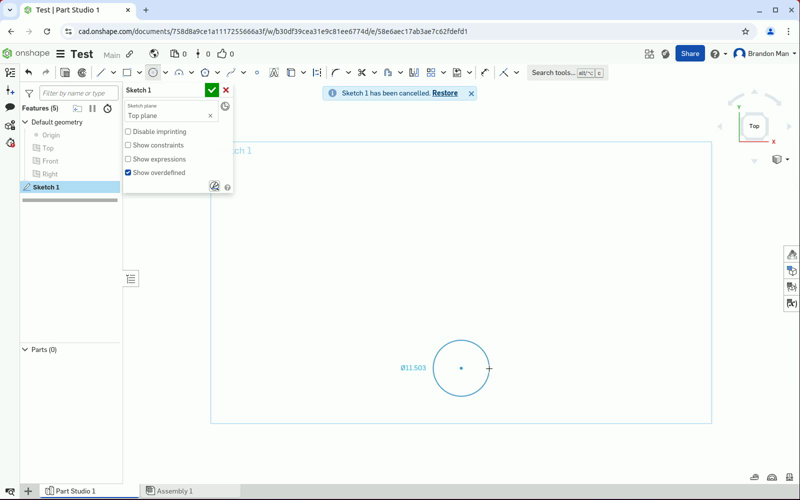
click(489, 368)
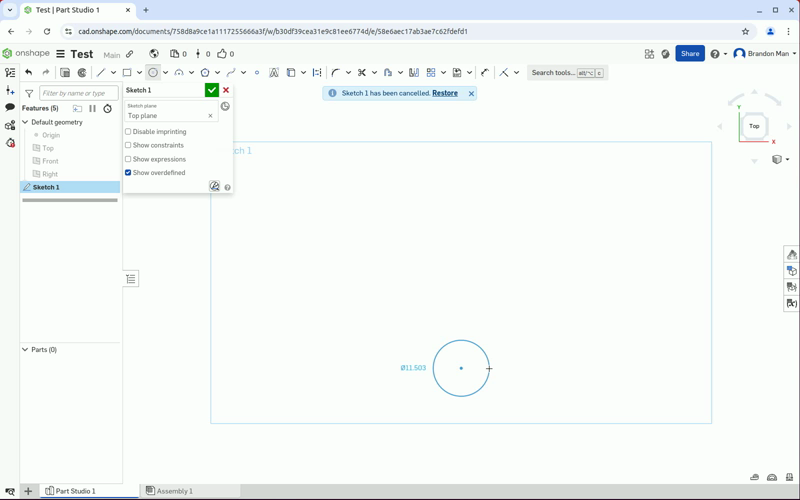
key(esc)
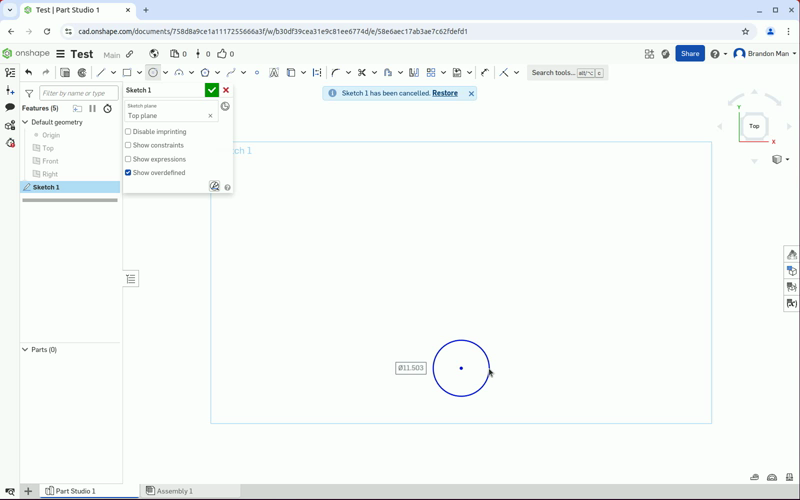
key(c)
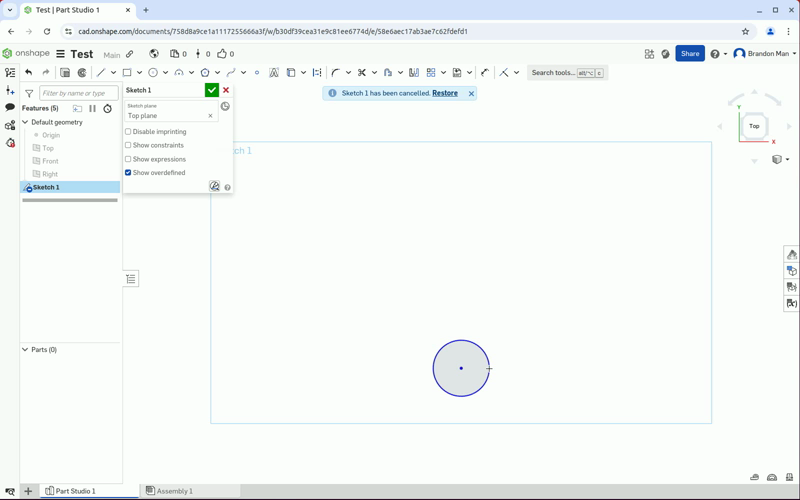
key_down(shift)
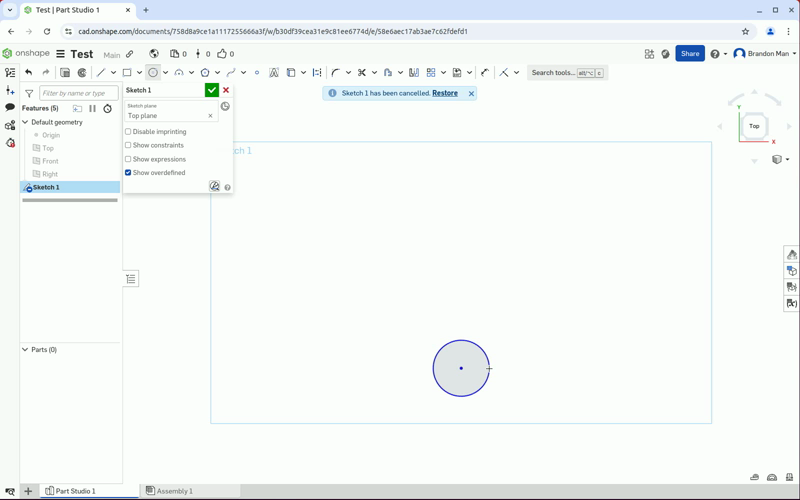
mouse_move(461, 368)
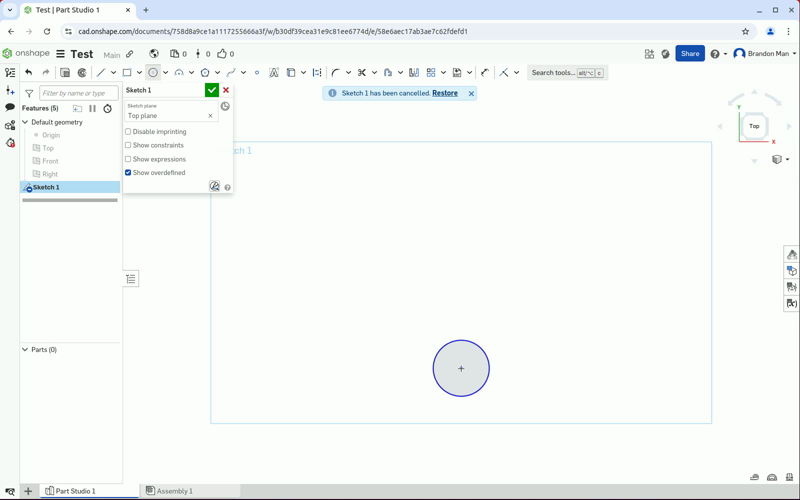
click(461, 368)
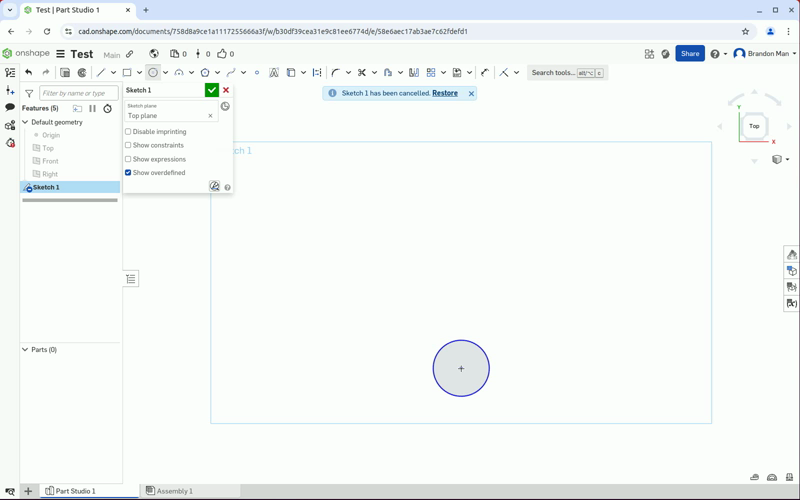
key_up(shift)
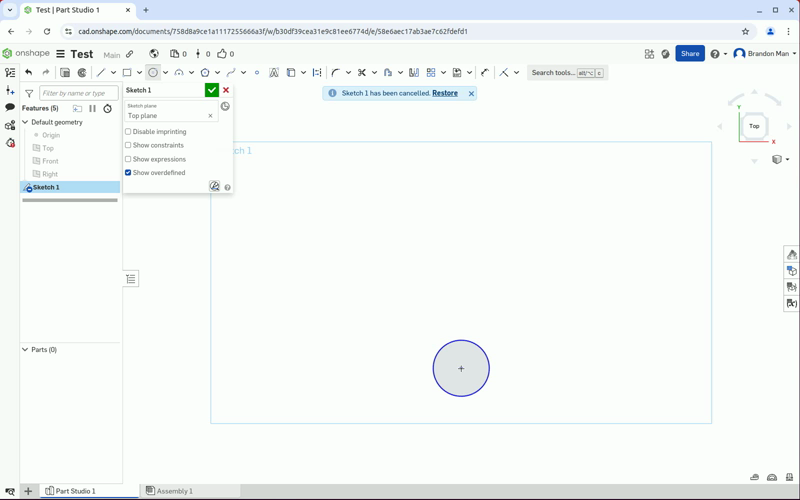
mouse_move(478, 368)
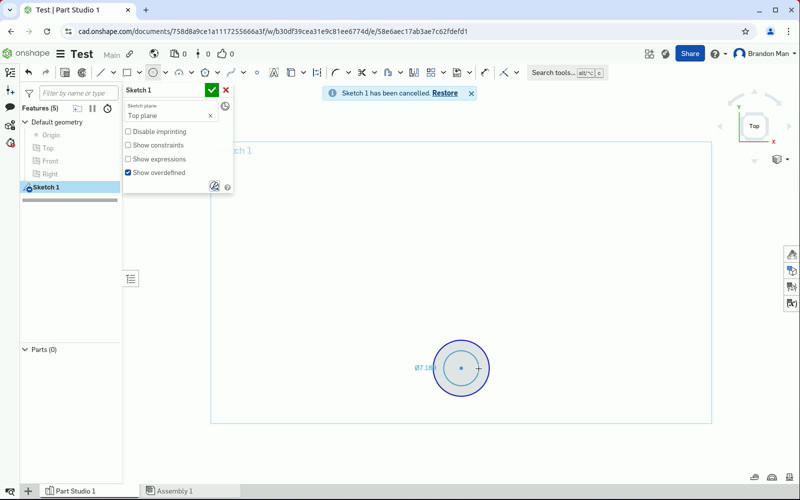
click(478, 368)
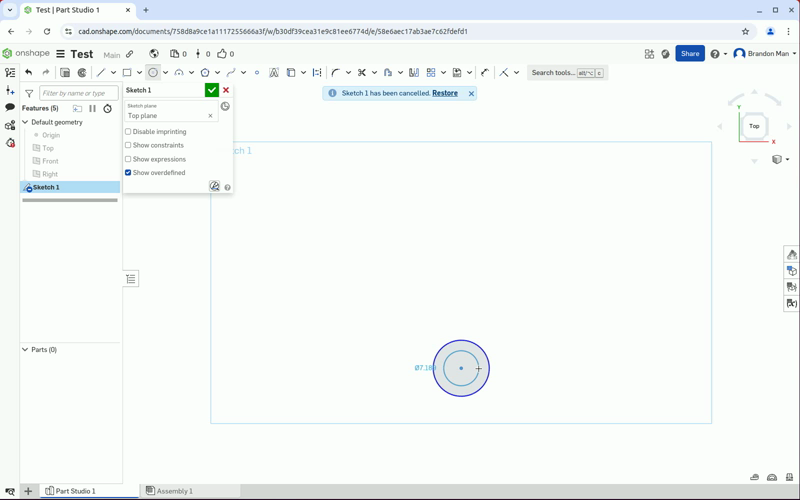
key(esc)
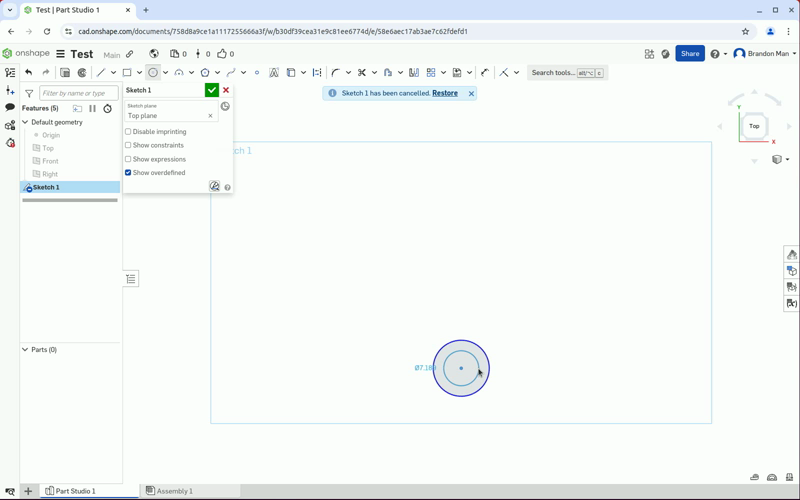
mouse_move(486, 371)
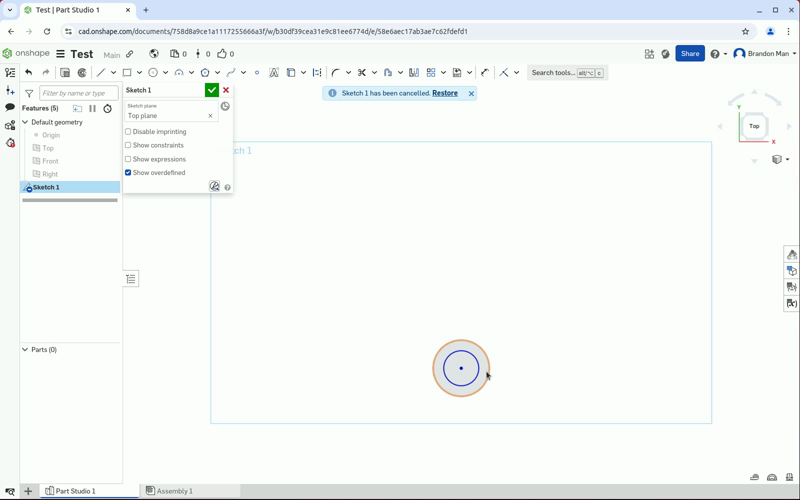
scroll(6)
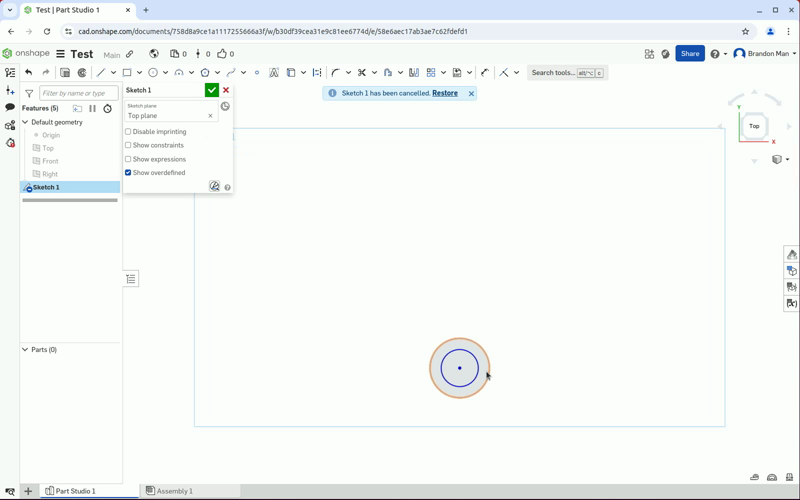
scroll(6)
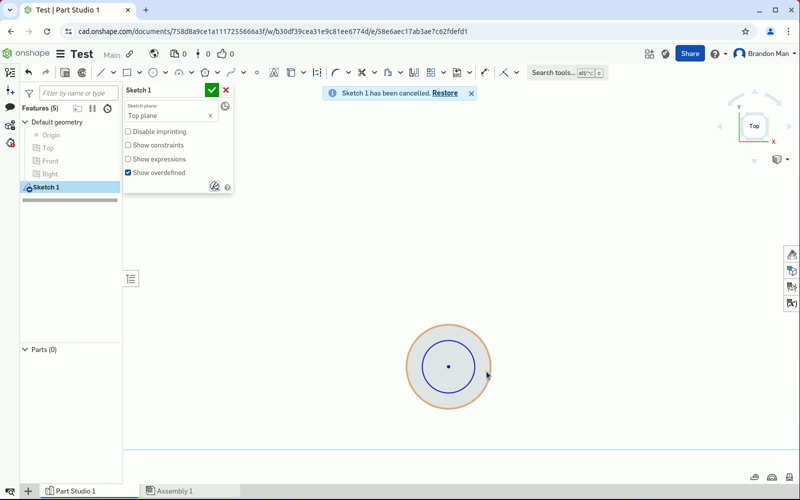
scroll(6)
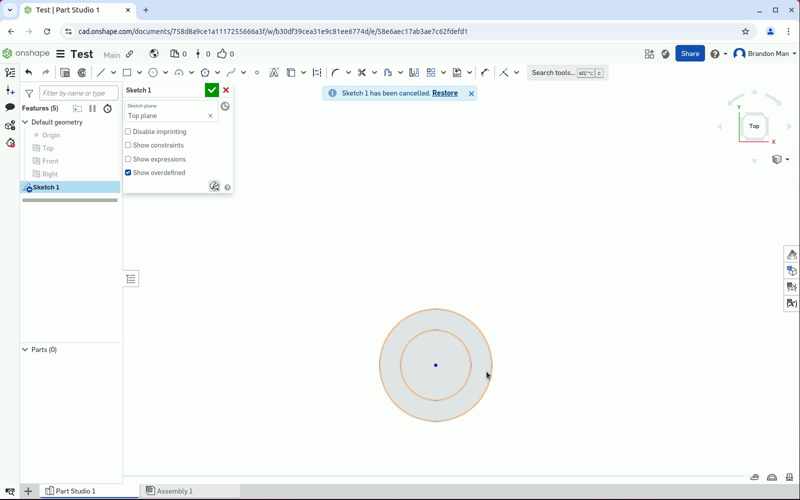
scroll(6)
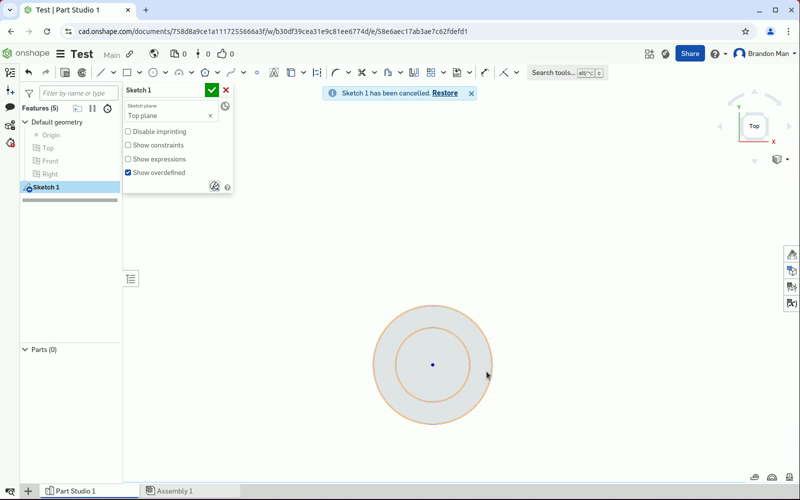
scroll(6)
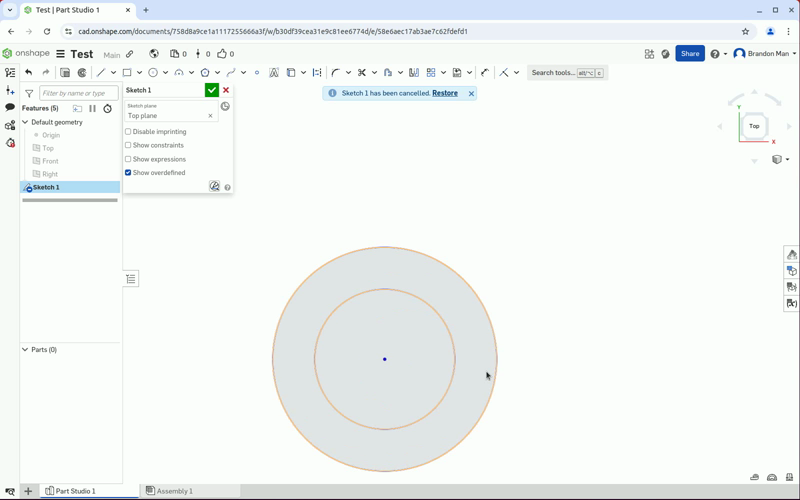
scroll(6)
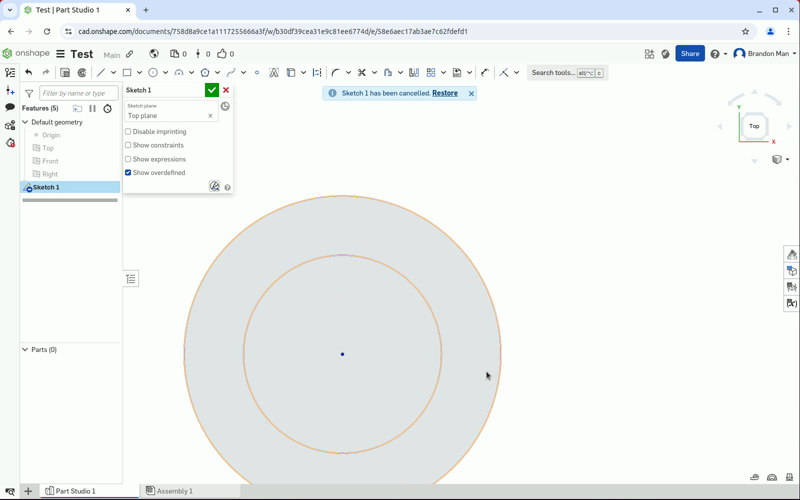
scroll(6)
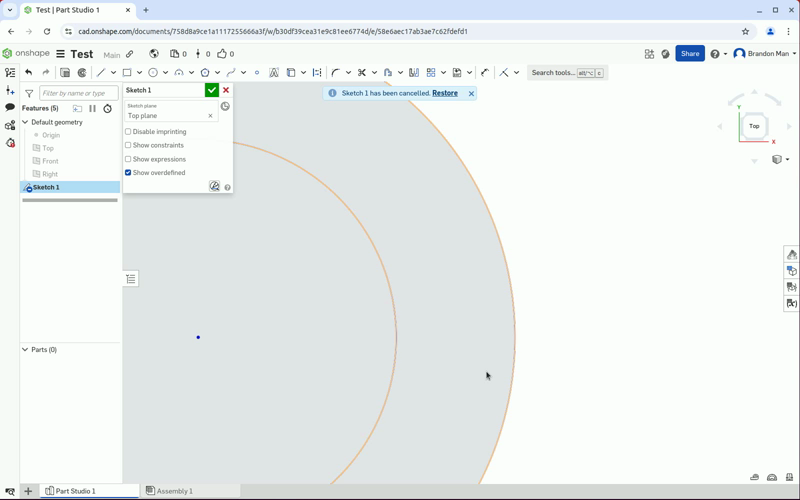
click(486, 371)
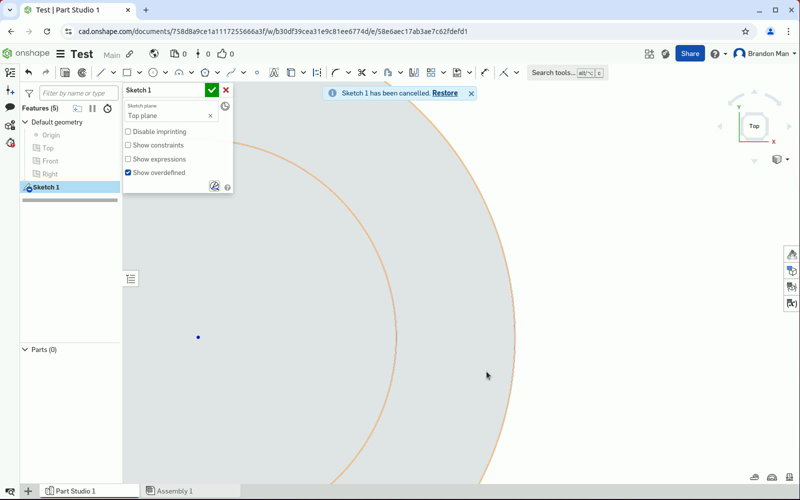
scroll(-6)
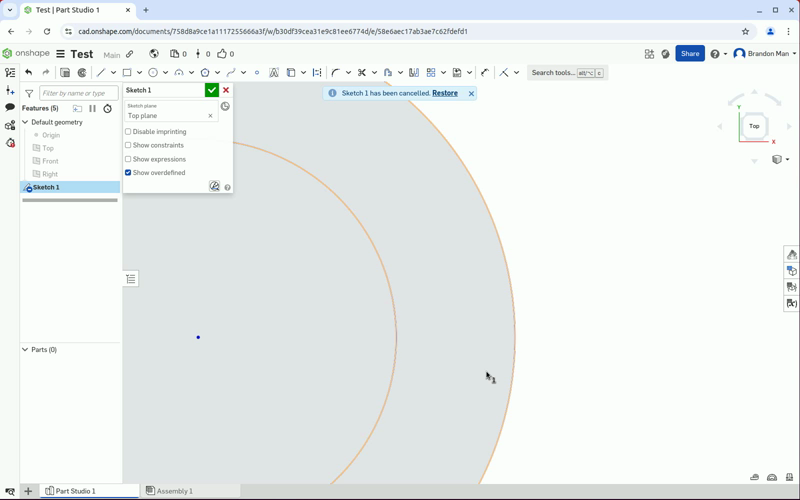
scroll(-6)
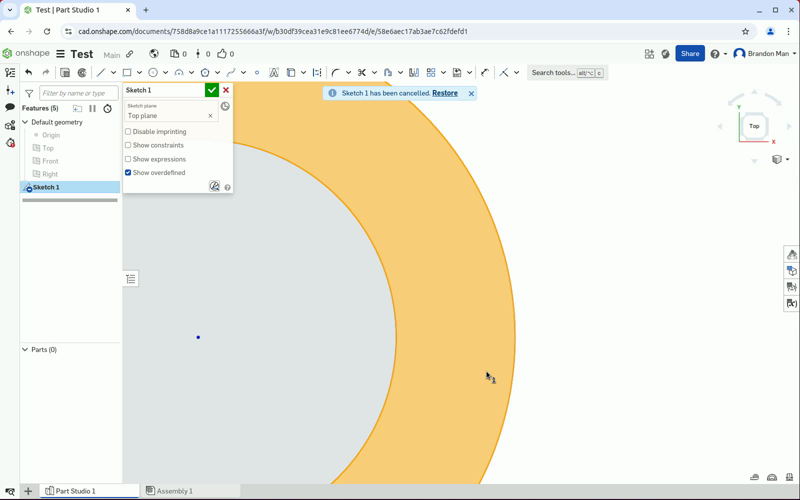
scroll(-6)
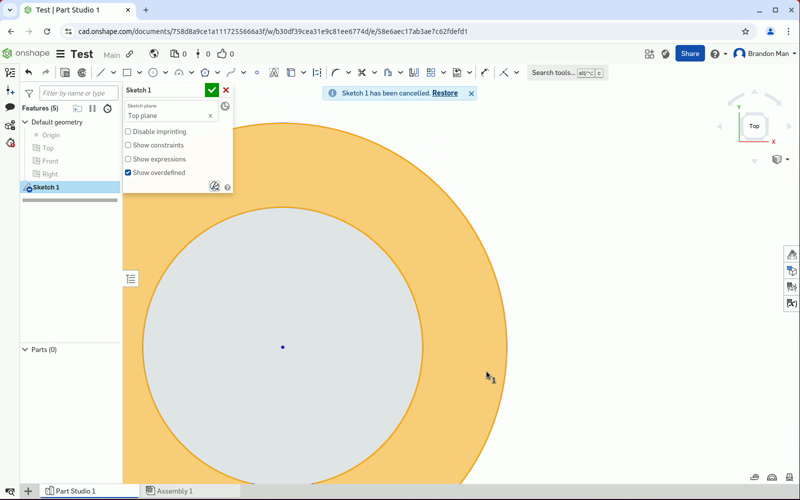
scroll(-6)
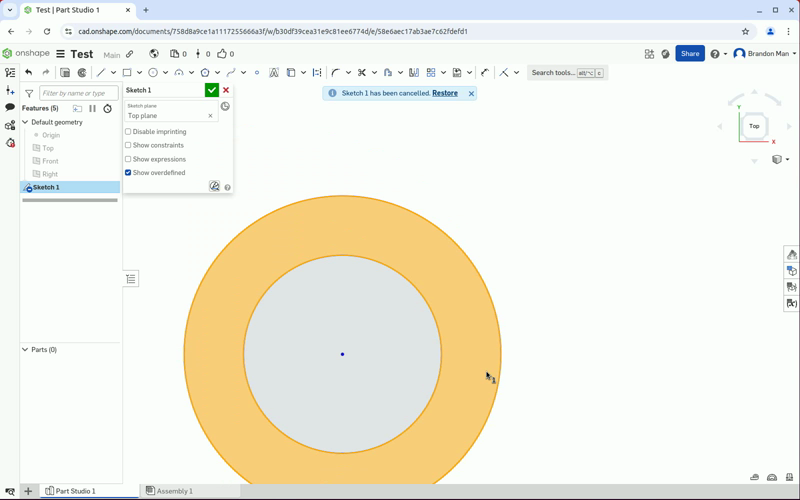
scroll(-6)
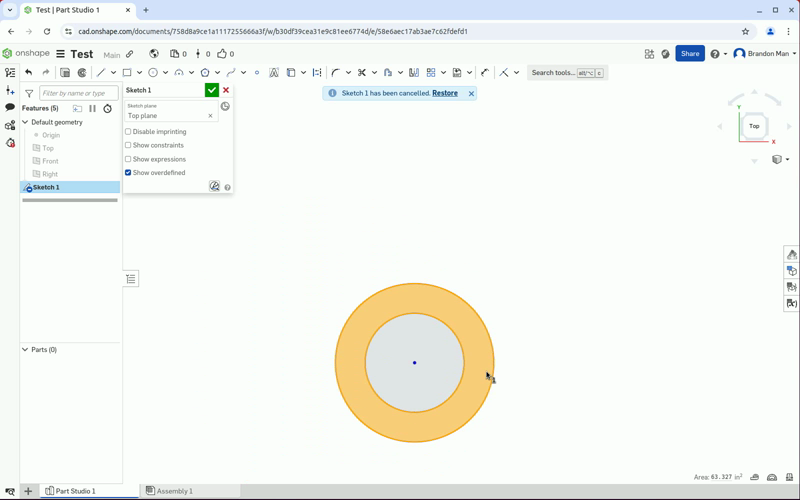
scroll(-6)
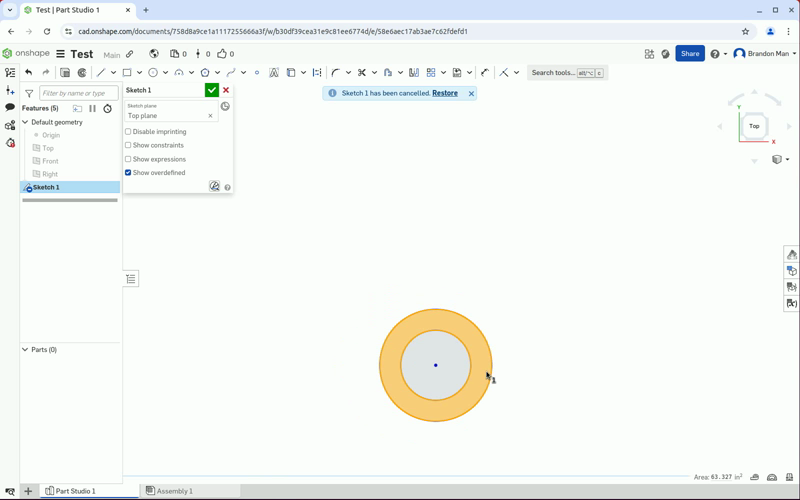
scroll(-6)
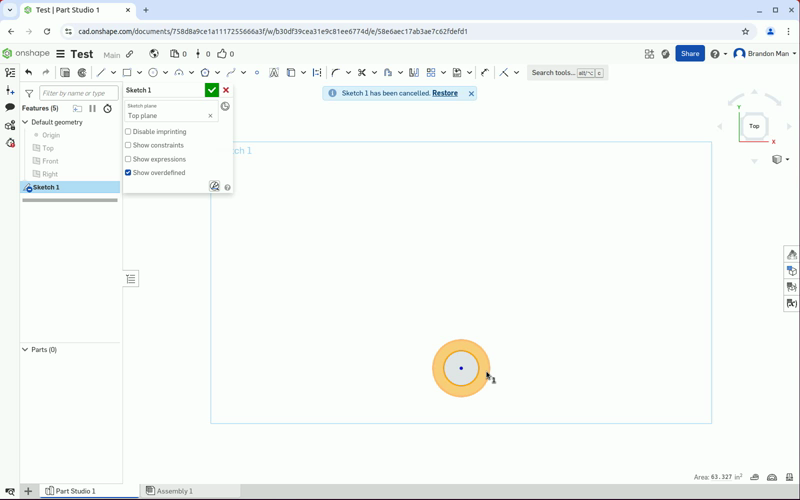
mouse_move(73, 352)
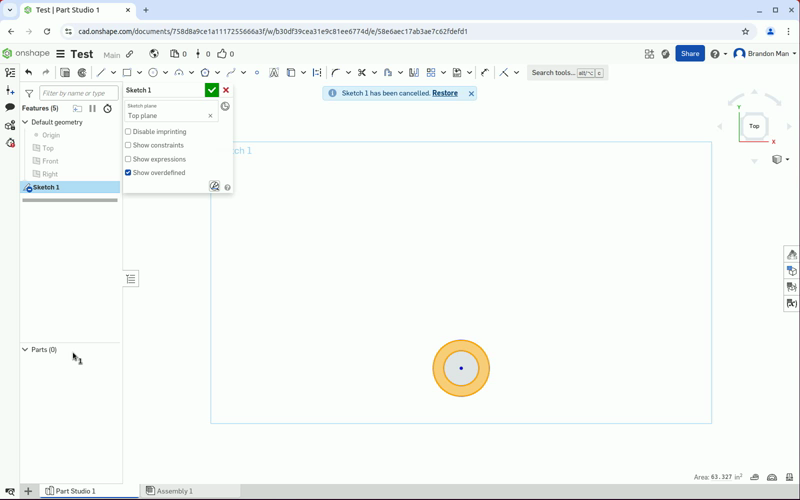
key(shift+y)
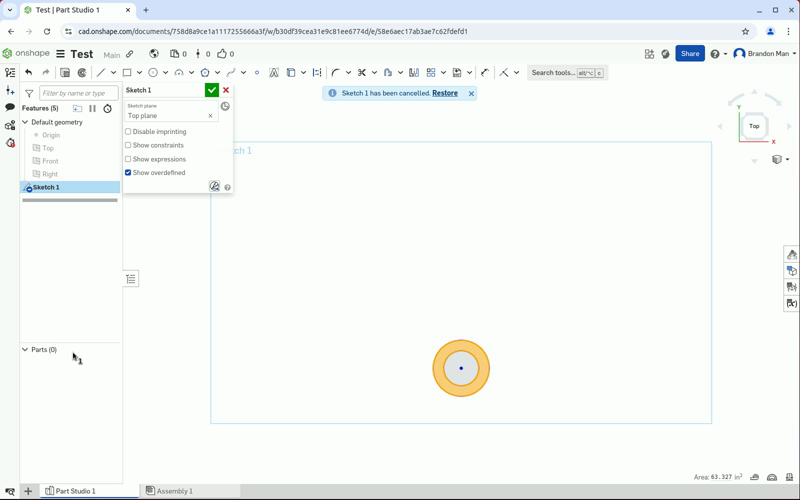
key(shift+e)
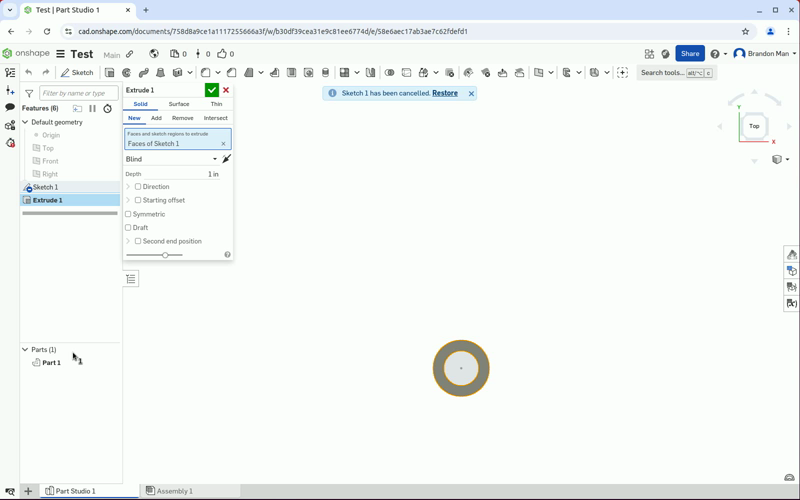
mouse_move(143, 106)
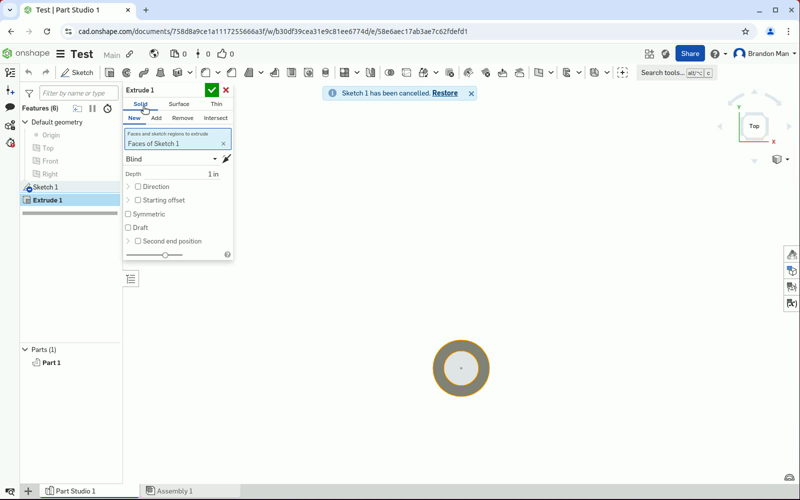
click(143, 106)
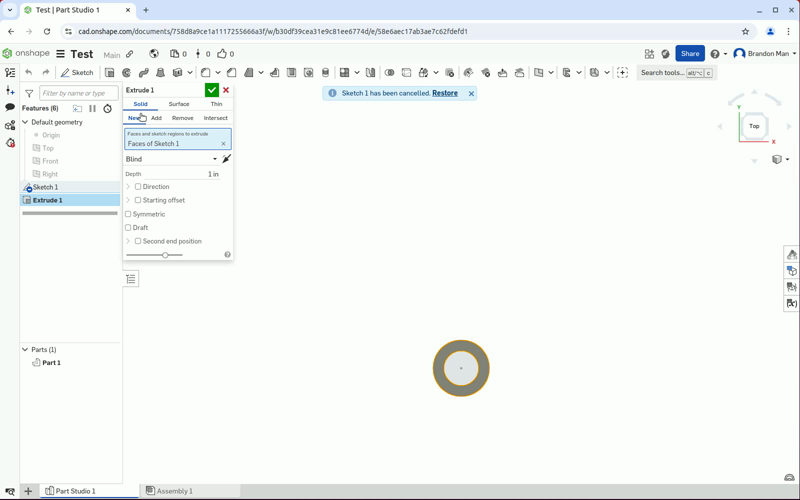
mouse_move(137, 120)
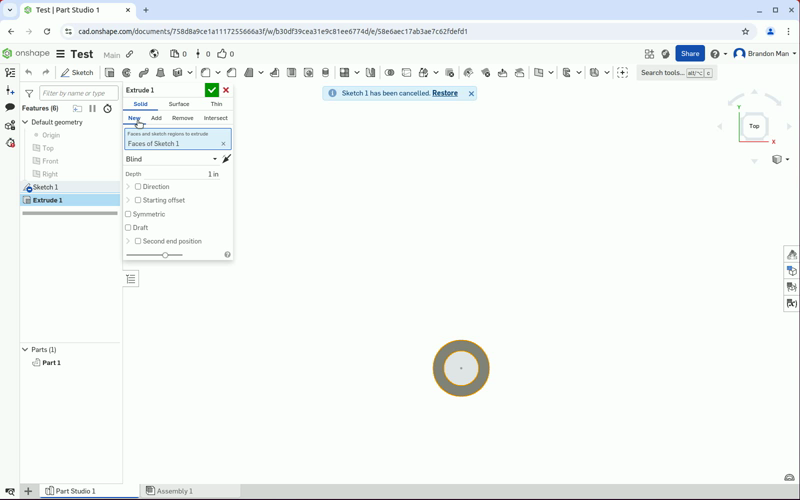
click(137, 120)
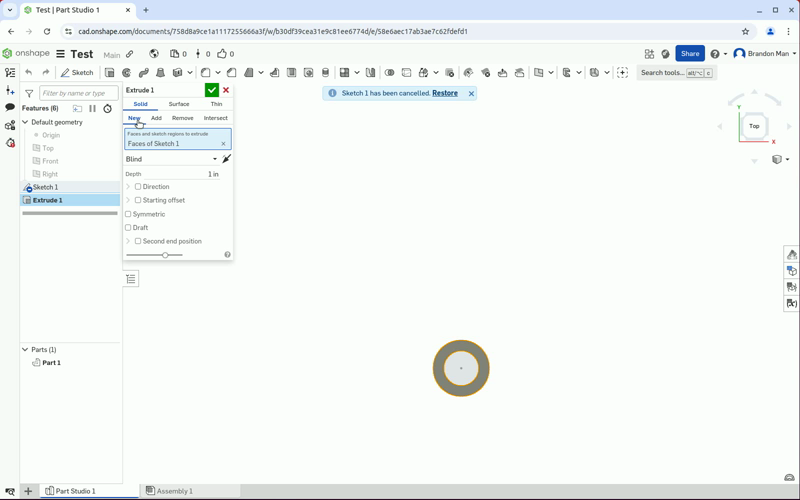
key(tab, 4)
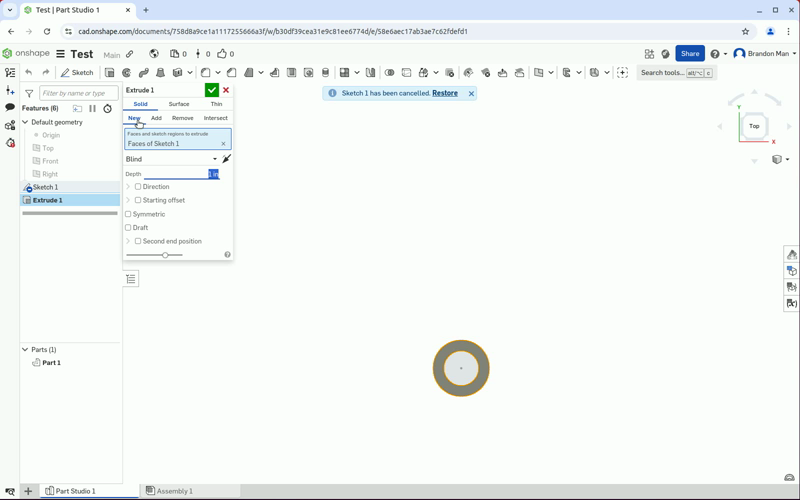
text(6.981)
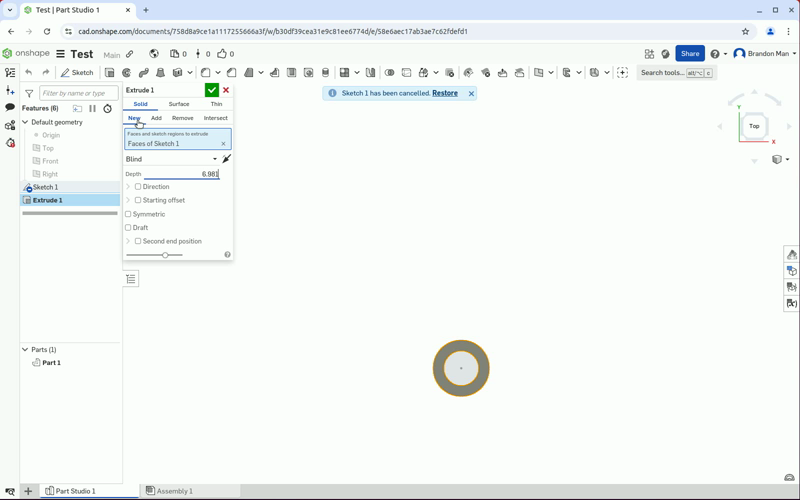
key(enter)
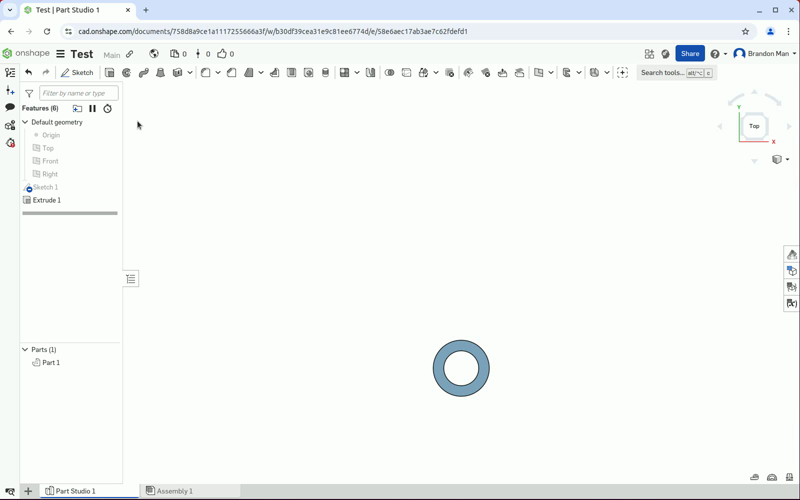
key(shift+h)
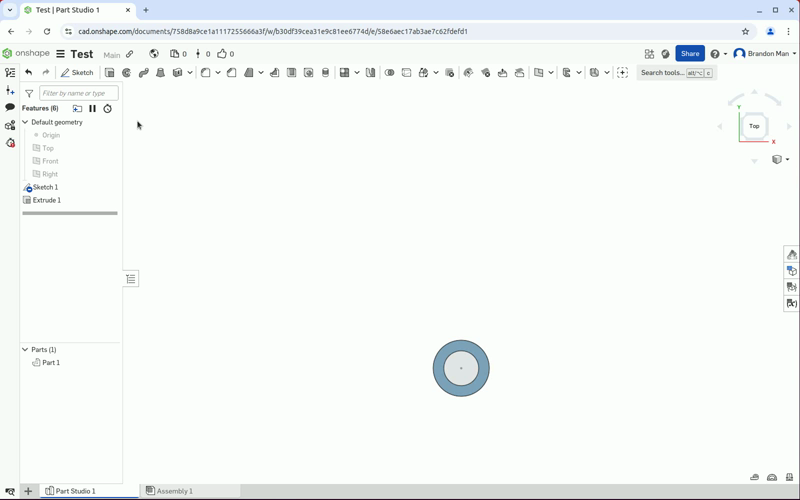
key(shift+h)
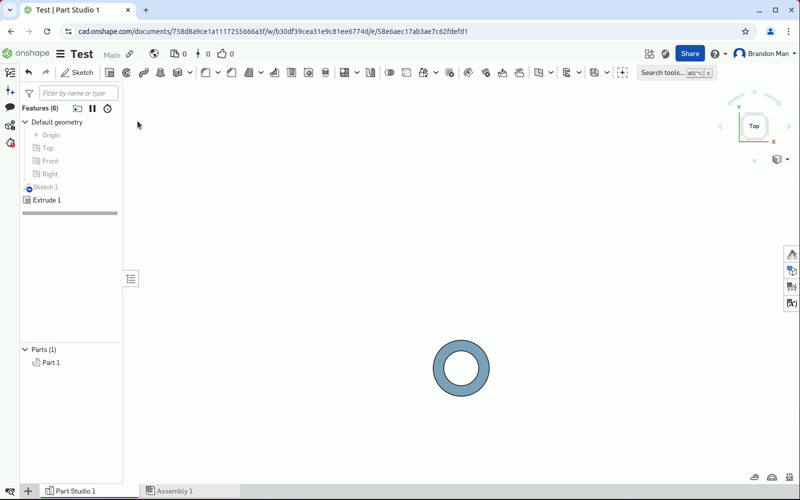
mouse_move(73, 189)
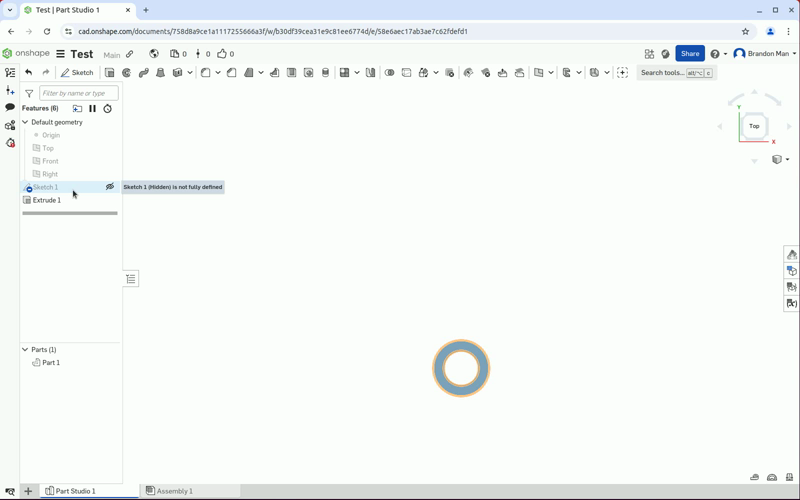
click(73, 189)
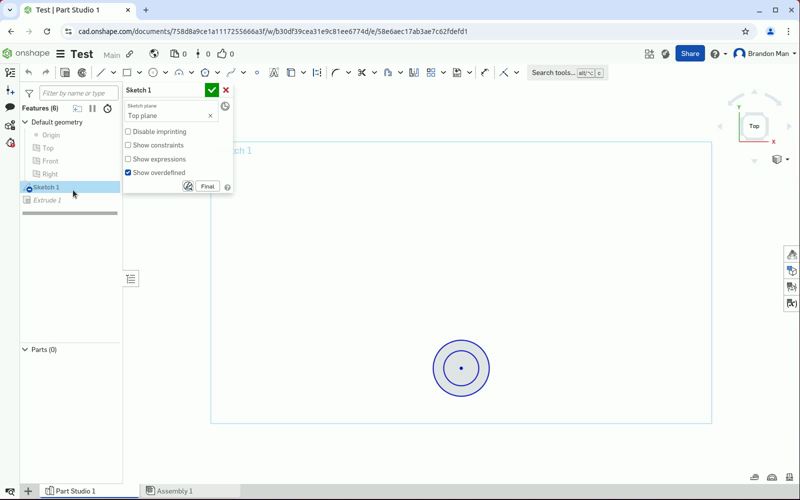
mouse_move(229, 92)
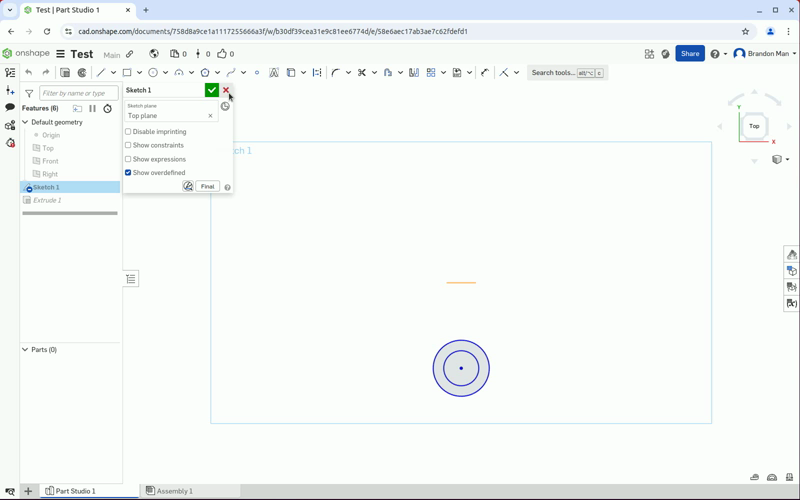
click(229, 92)
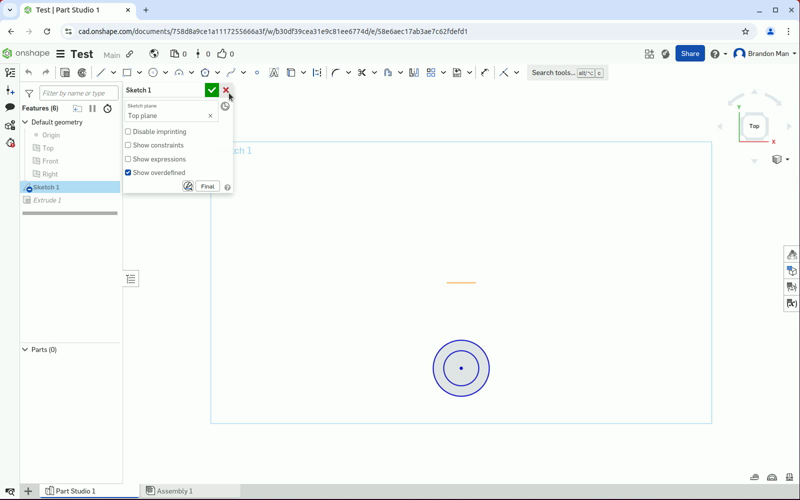
key(shift+s)
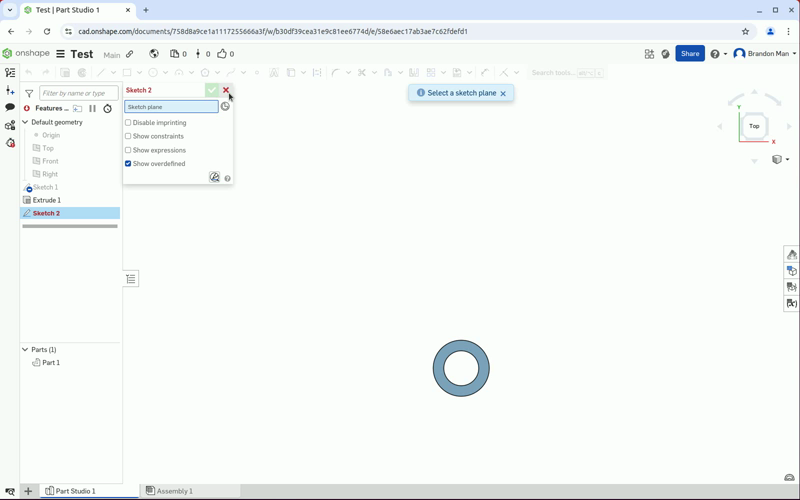
mouse_move(73, 150)
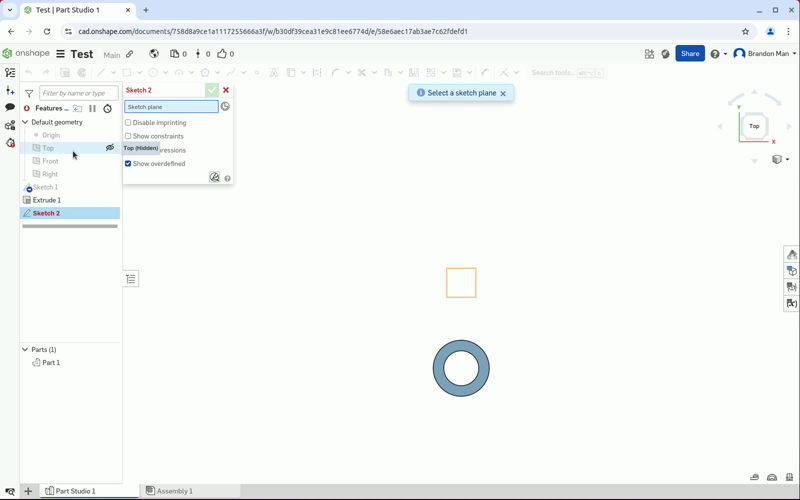
click(73, 150)
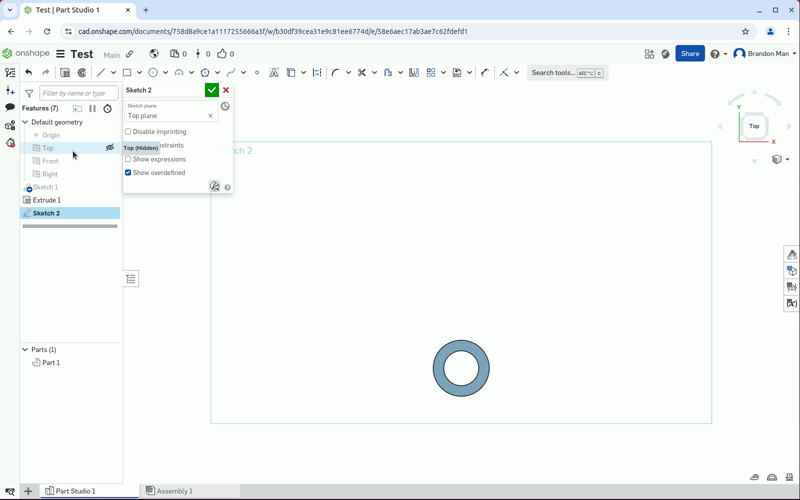
mouse_move(73, 352)
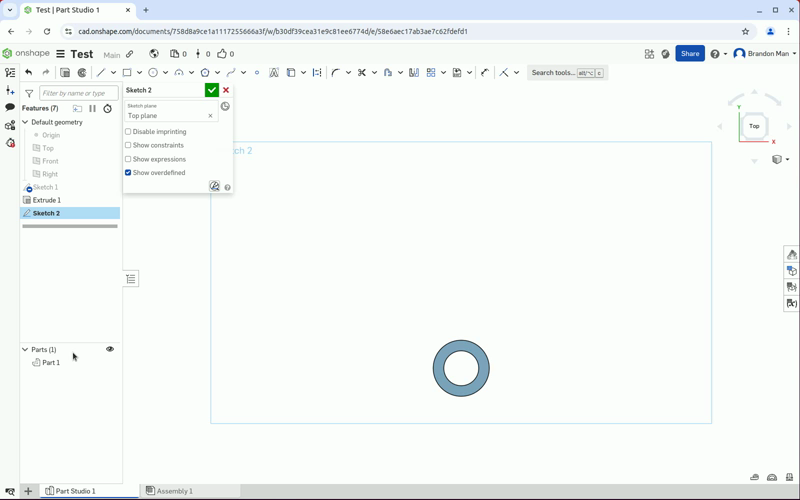
key(y)
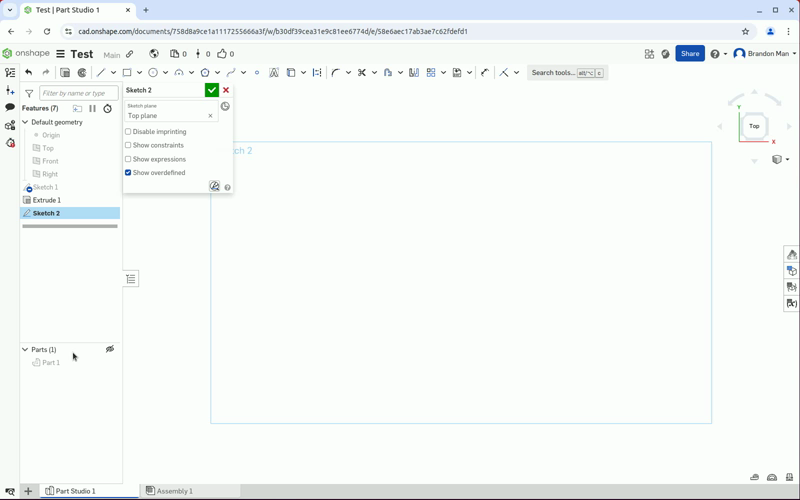
key(l)
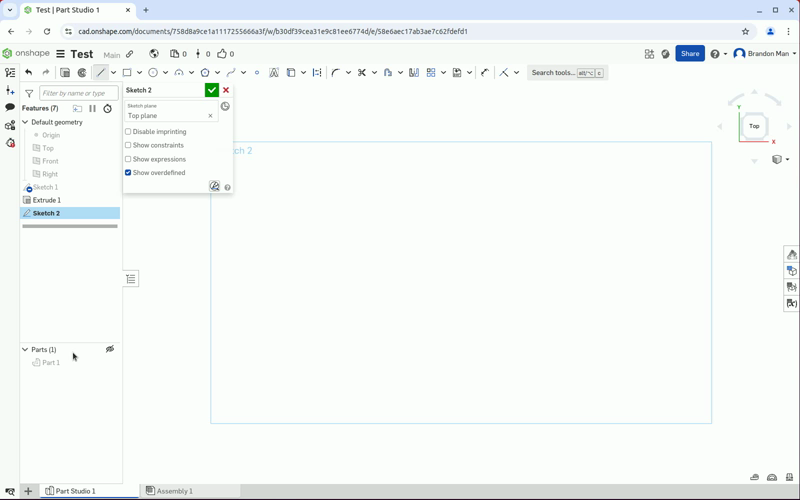
key_down(shift)
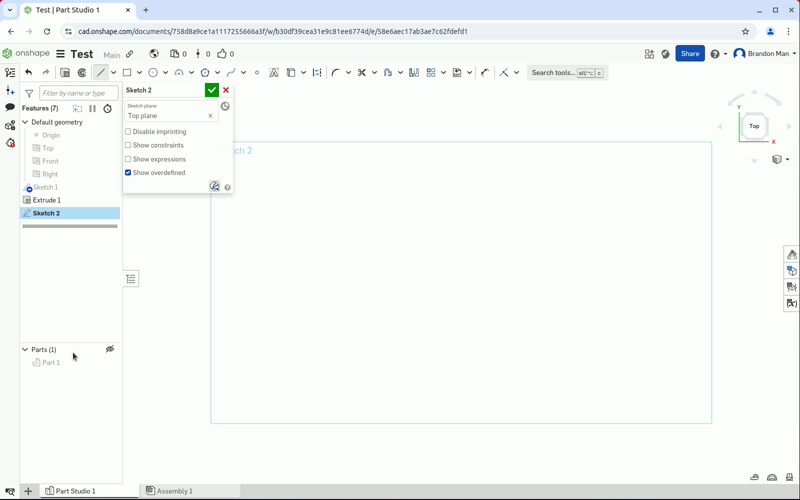
mouse_move(388, 240)
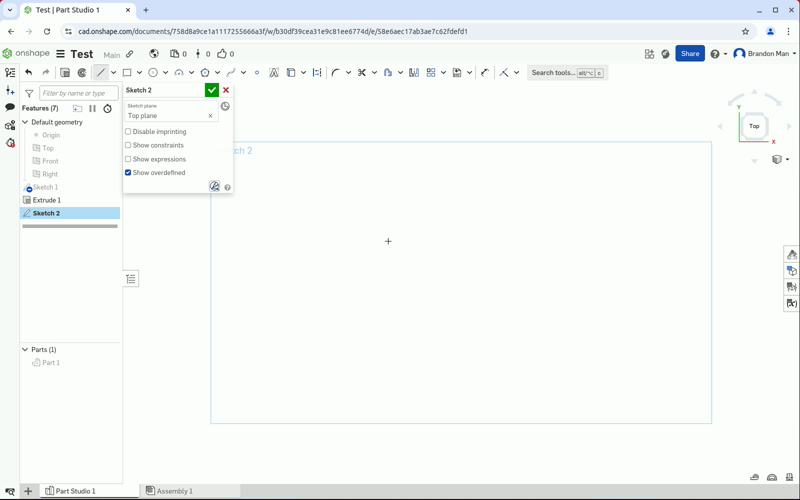
click(388, 240)
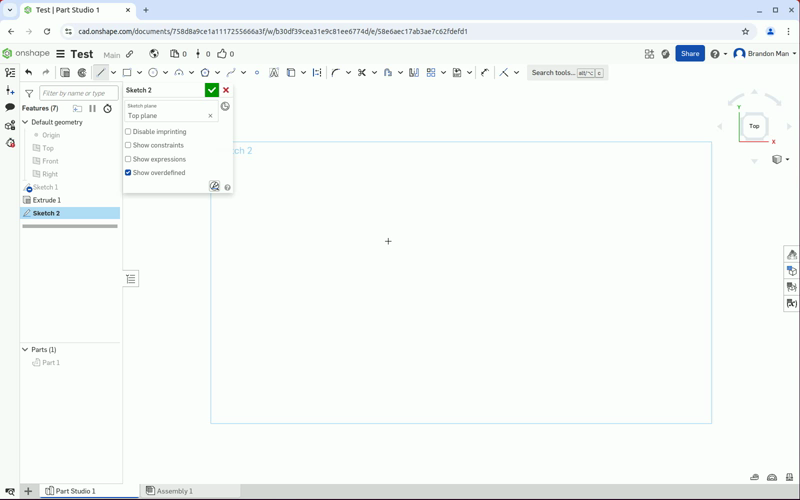
key_up(shift)
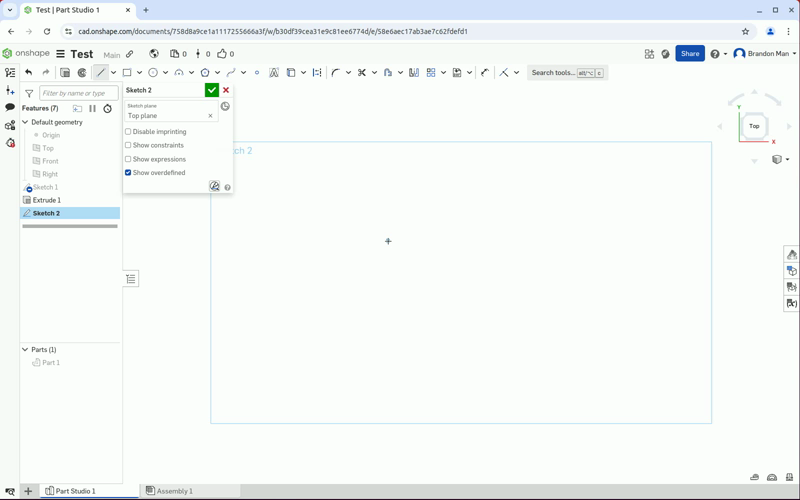
key_down(shift)
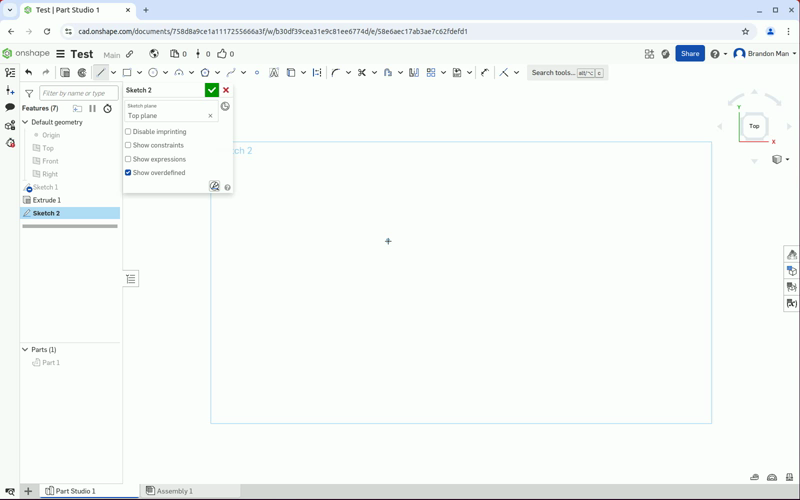
mouse_move(435, 377)
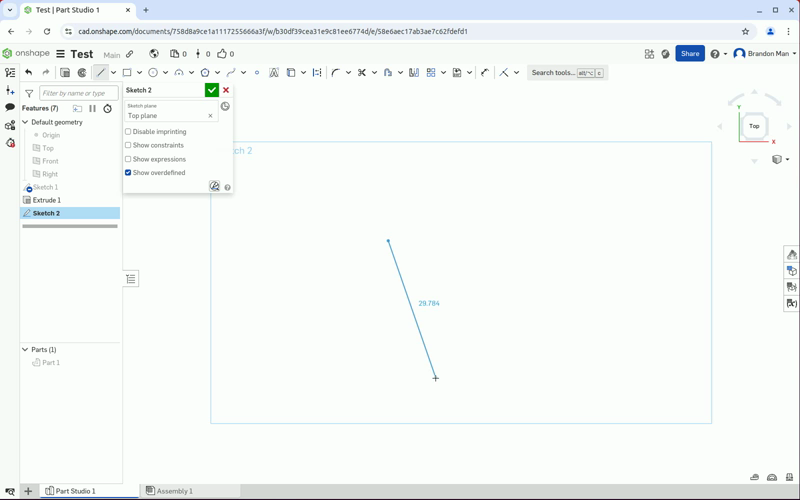
click(435, 377)
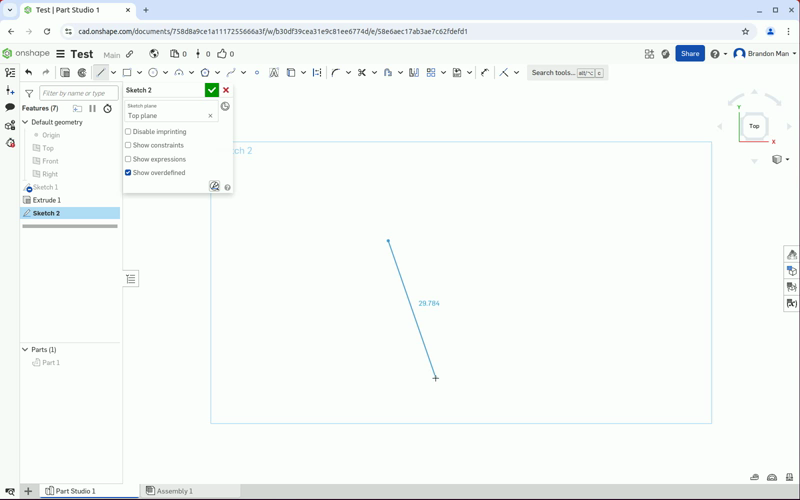
key_up(shift)
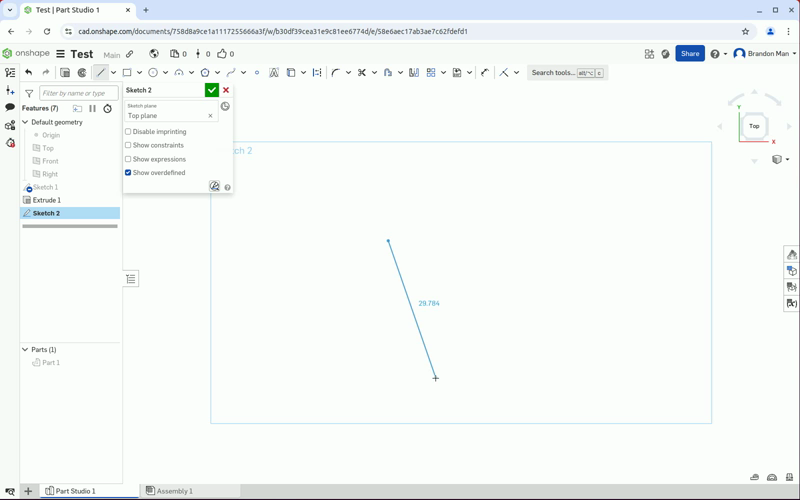
key(esc)
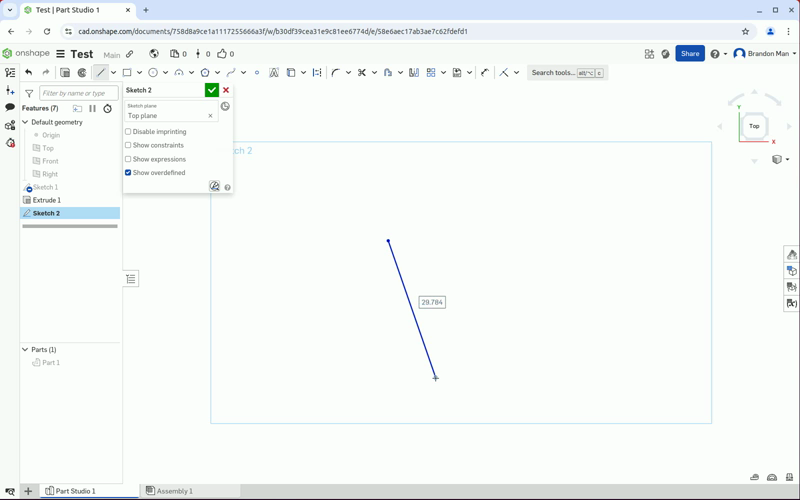
key(a)
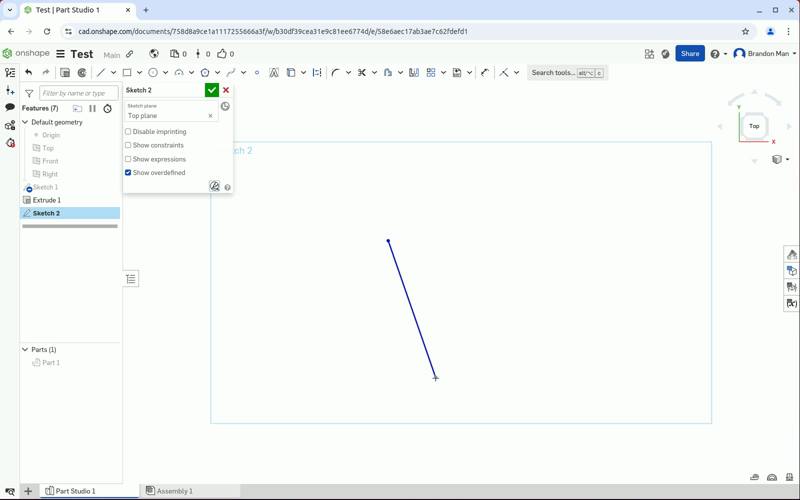
mouse_move(435, 377)
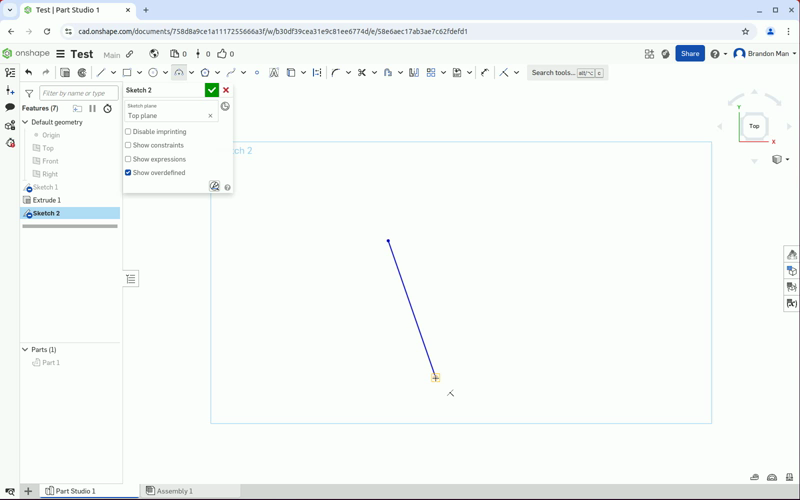
click(435, 377)
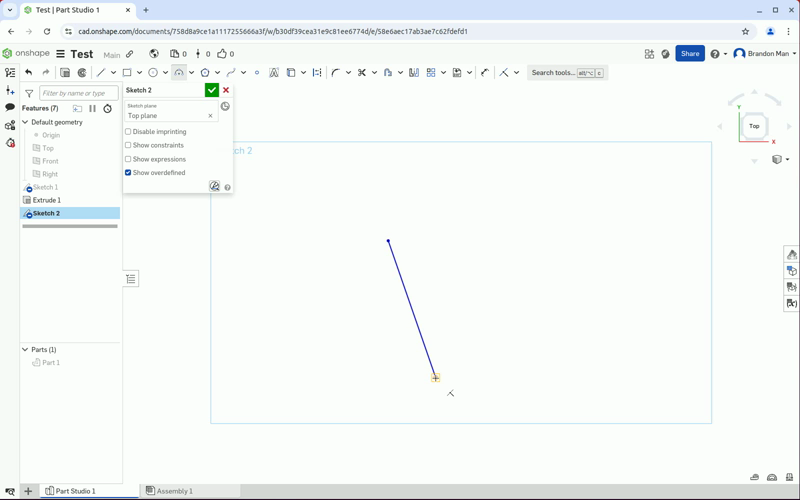
key_down(shift)
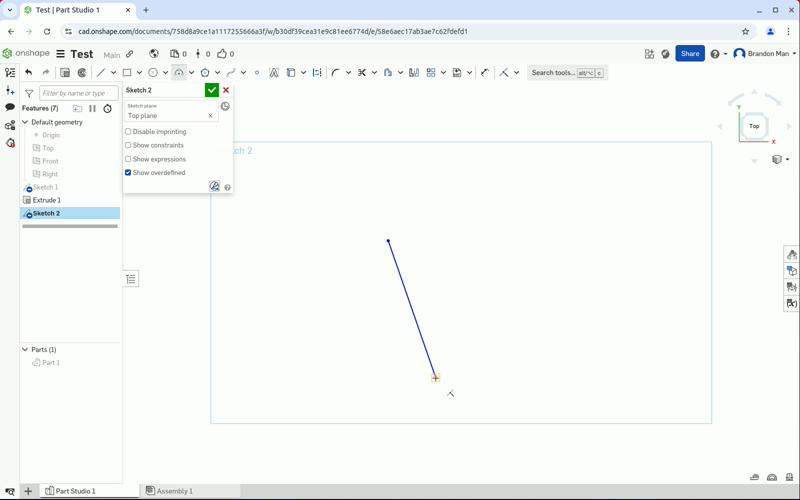
mouse_move(486, 377)
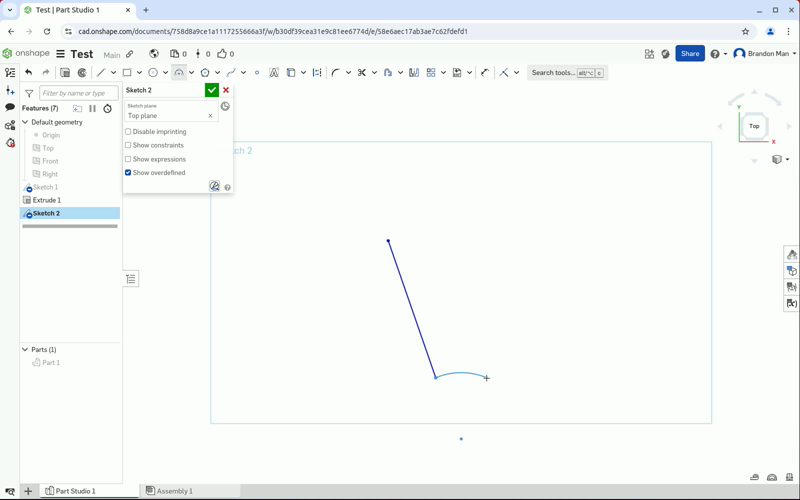
click(486, 377)
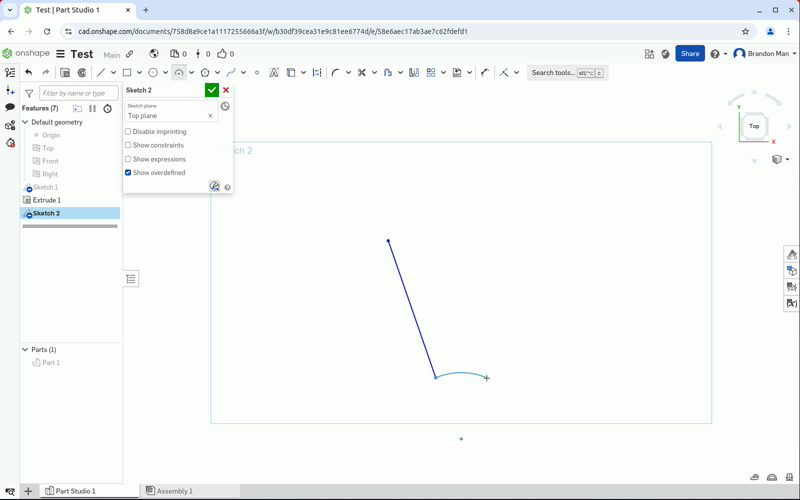
mouse_move(461, 342)
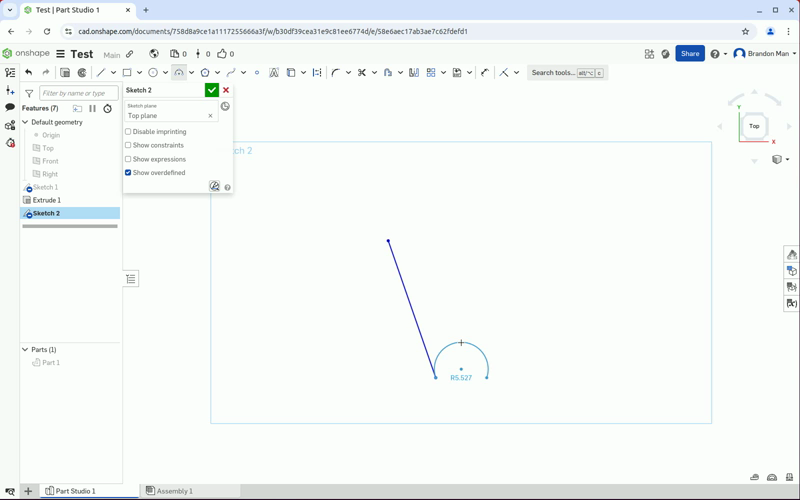
click(461, 342)
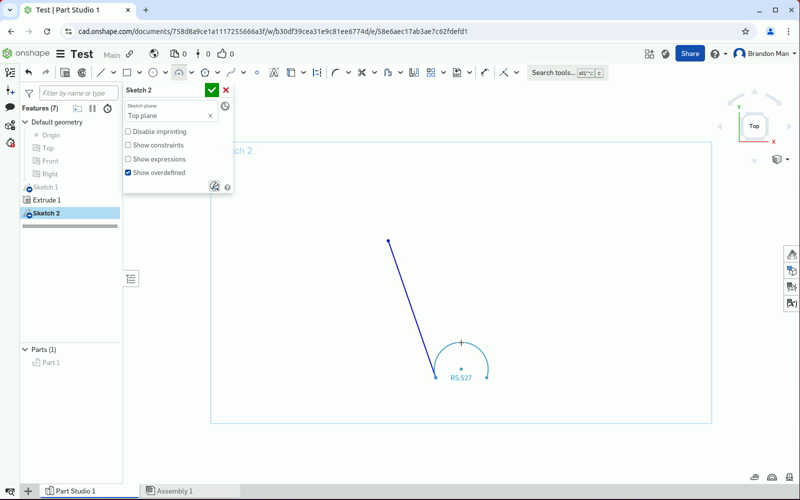
key_up(shift)
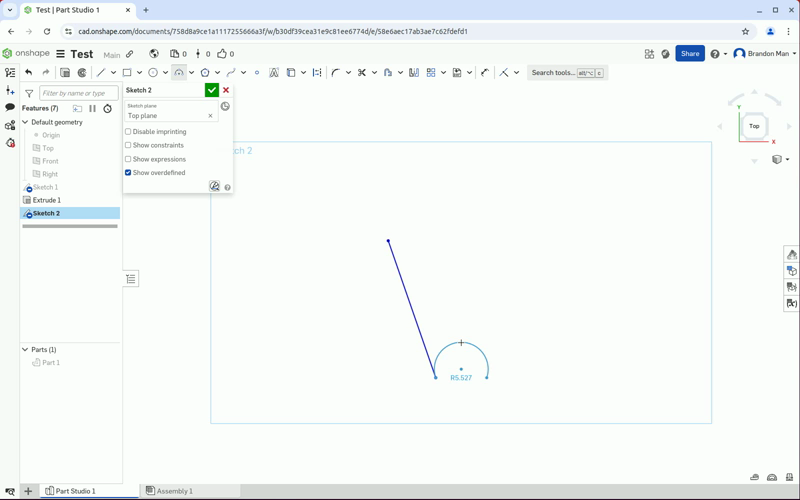
key(esc)
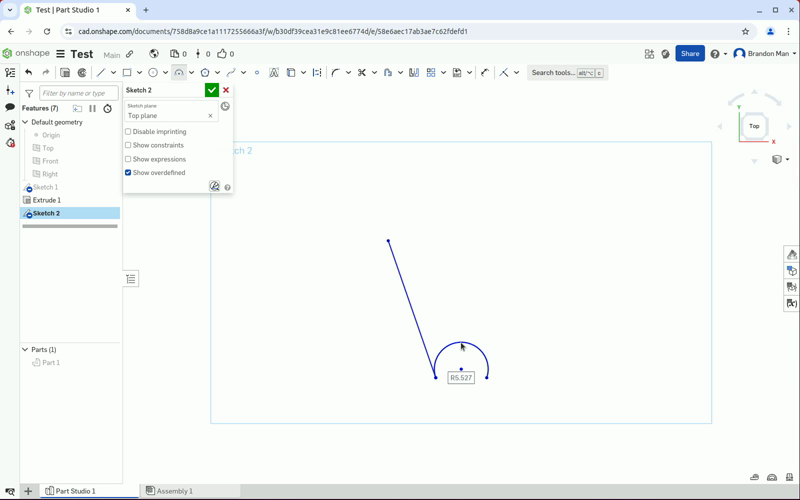
key(l)
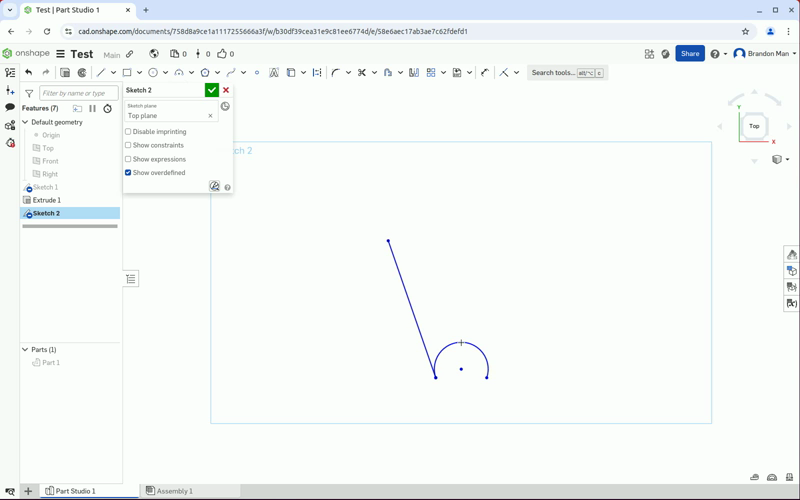
mouse_move(486, 377)
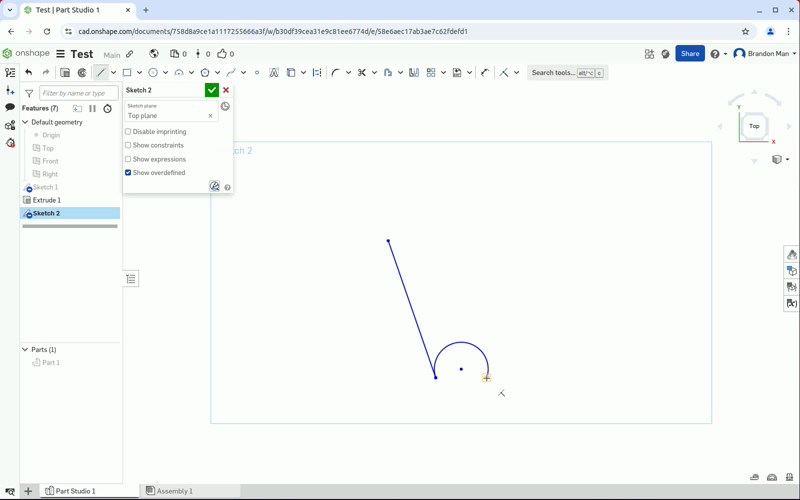
click(486, 377)
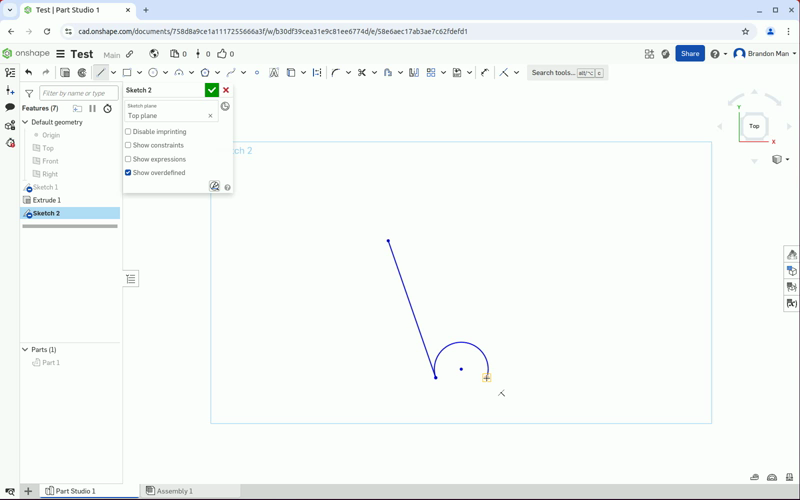
key_down(shift)
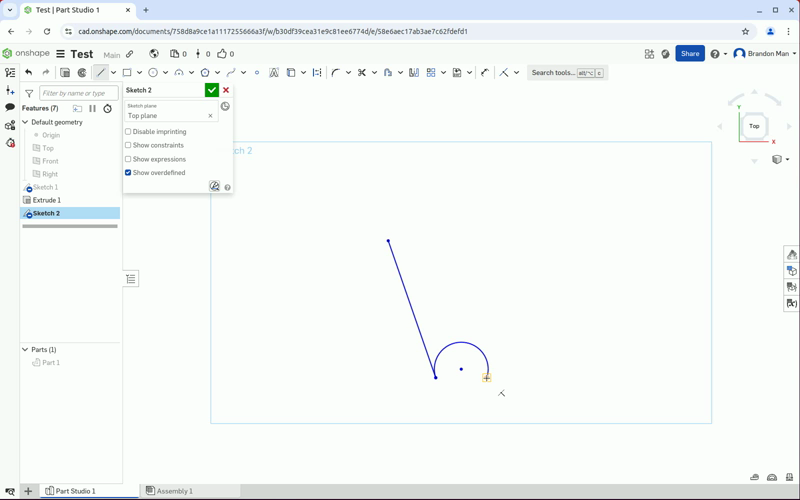
mouse_move(534, 240)
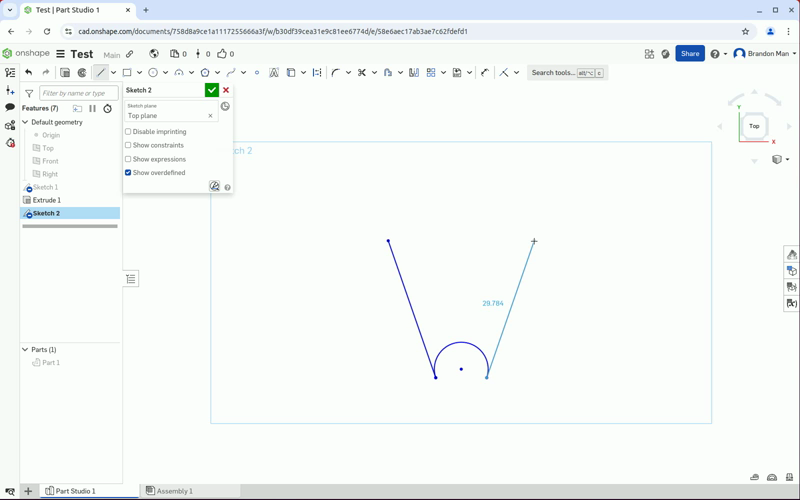
click(534, 240)
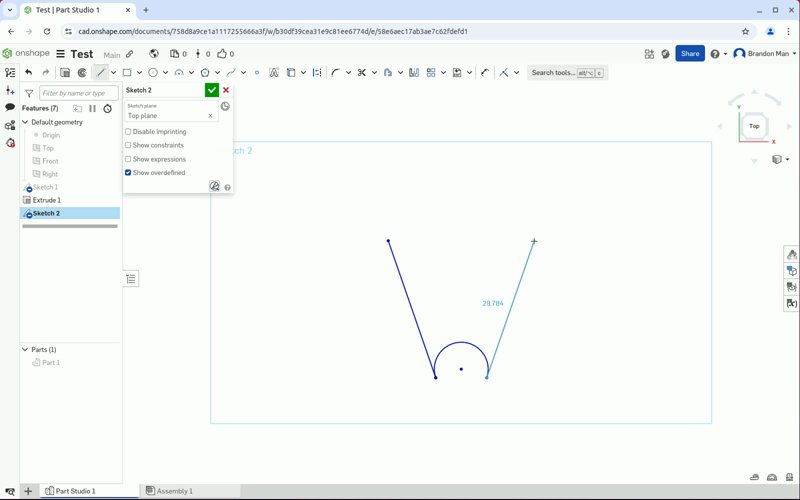
key_up(shift)
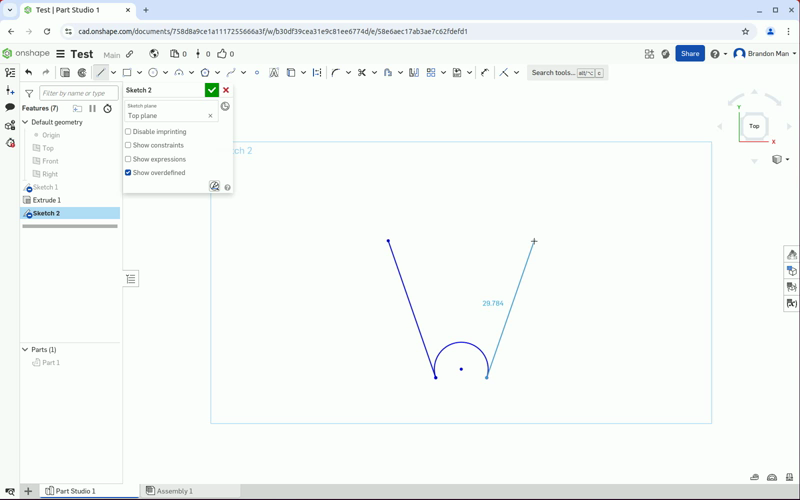
key_down(shift)
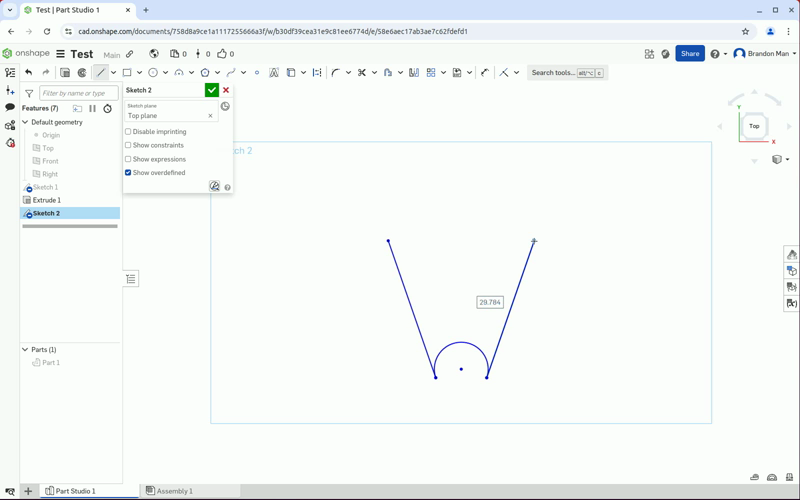
mouse_move(564, 240)
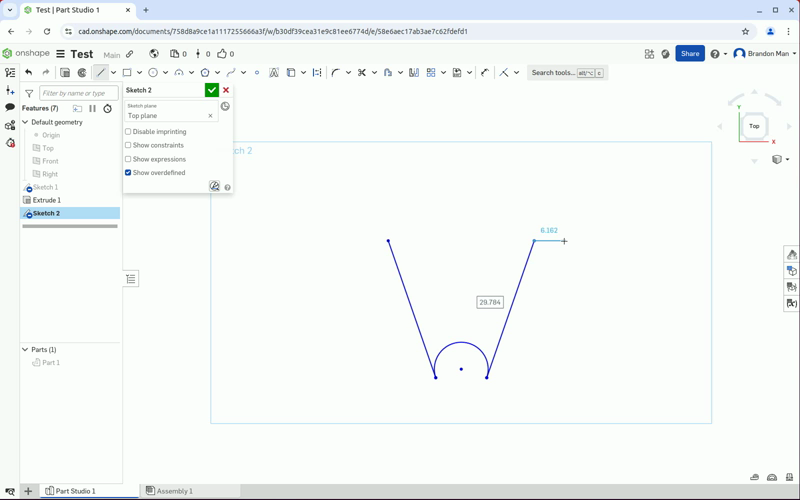
mouse_move(482, 240)
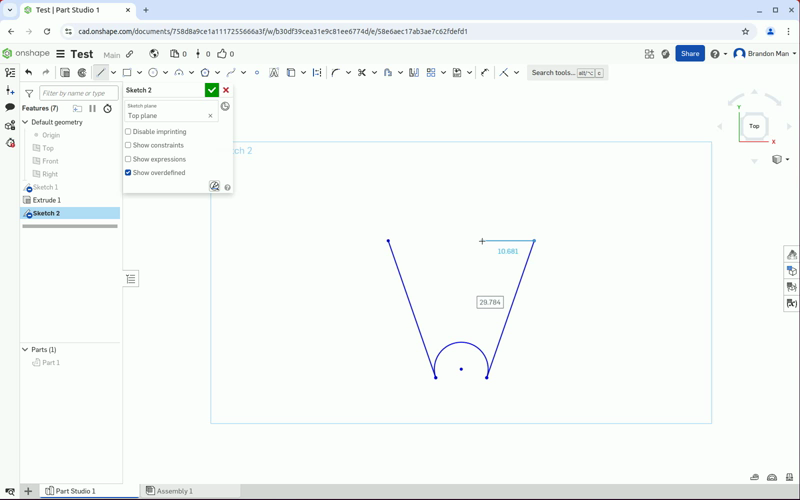
click(482, 240)
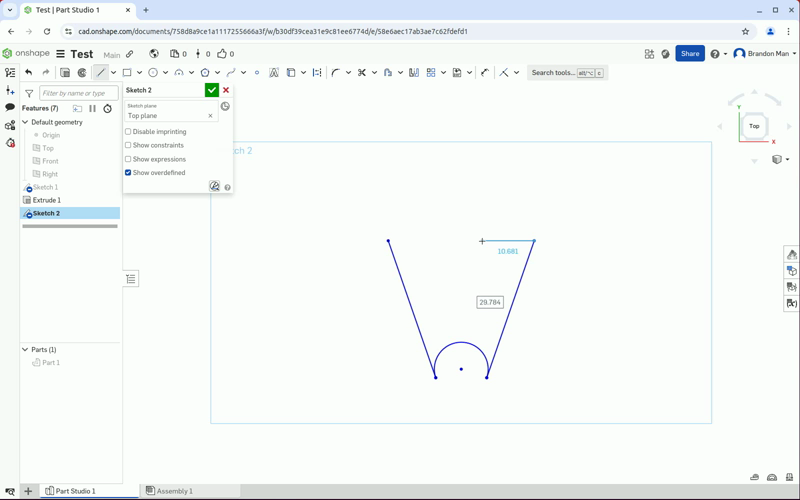
key_up(shift)
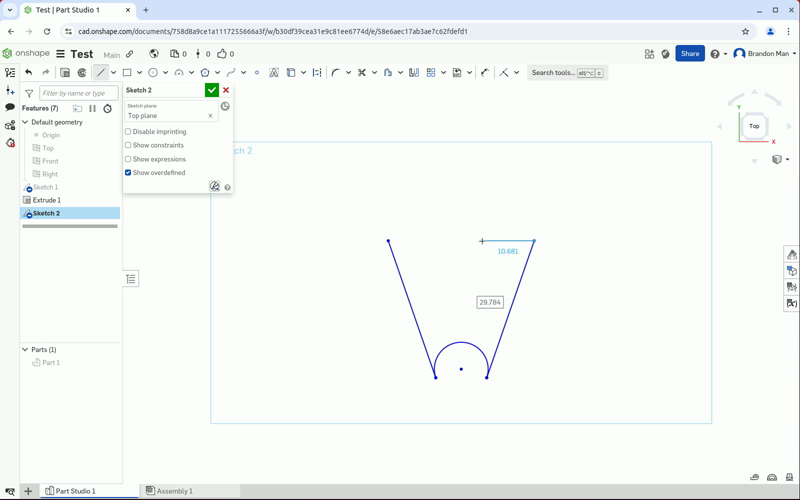
key_down(shift)
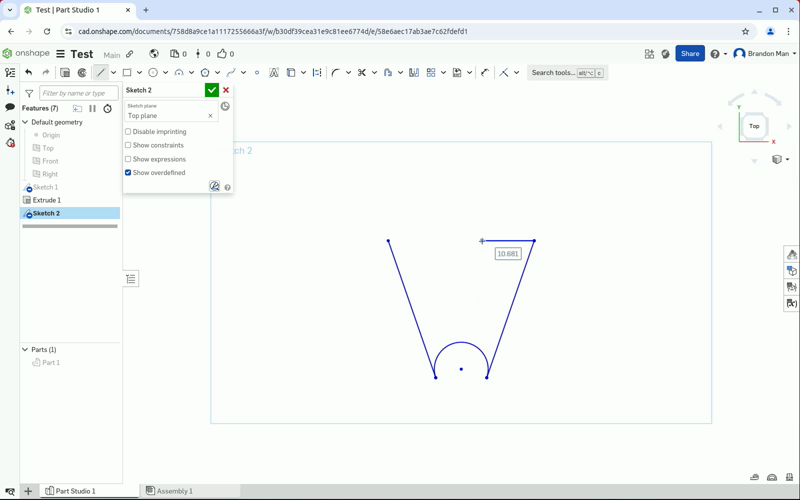
mouse_move(512, 240)
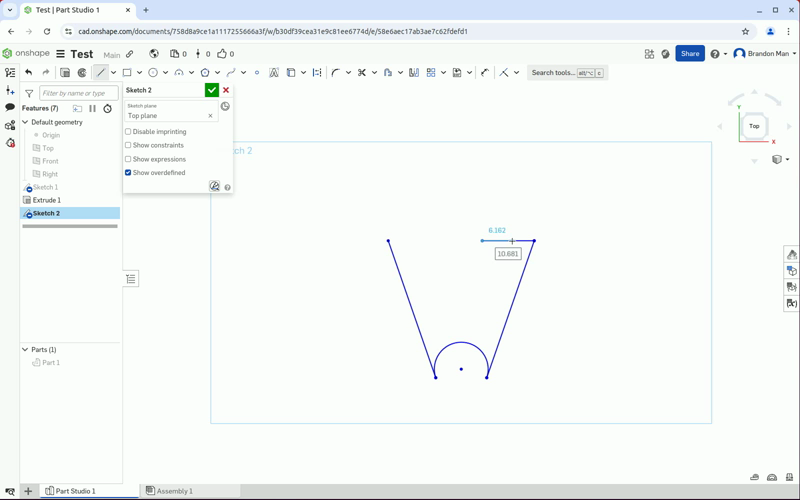
mouse_move(482, 282)
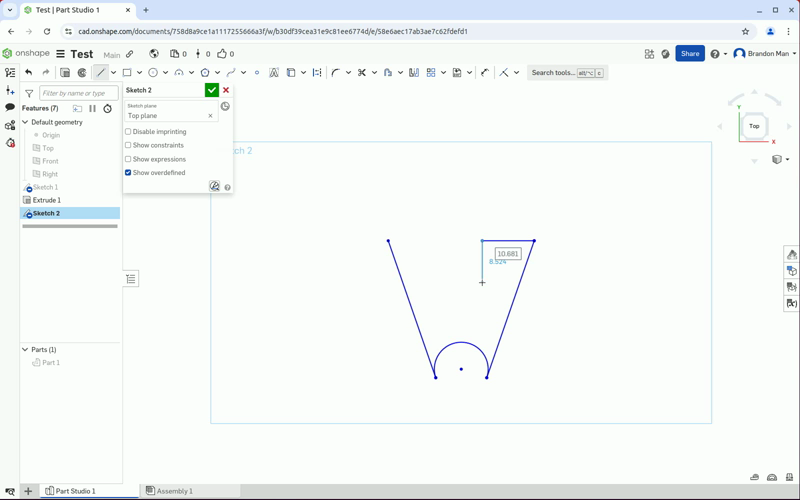
click(482, 282)
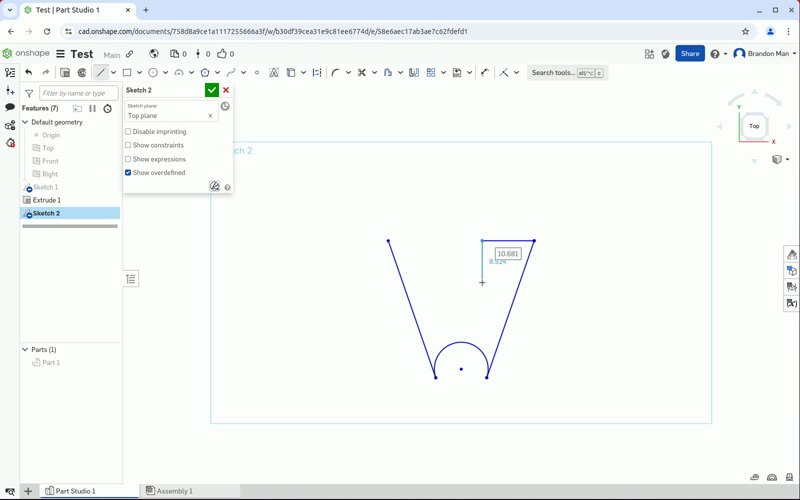
key_up(shift)
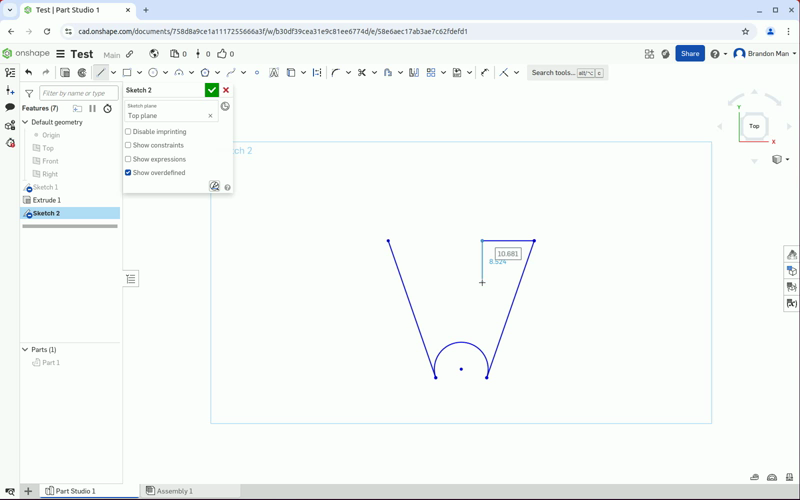
key(esc)
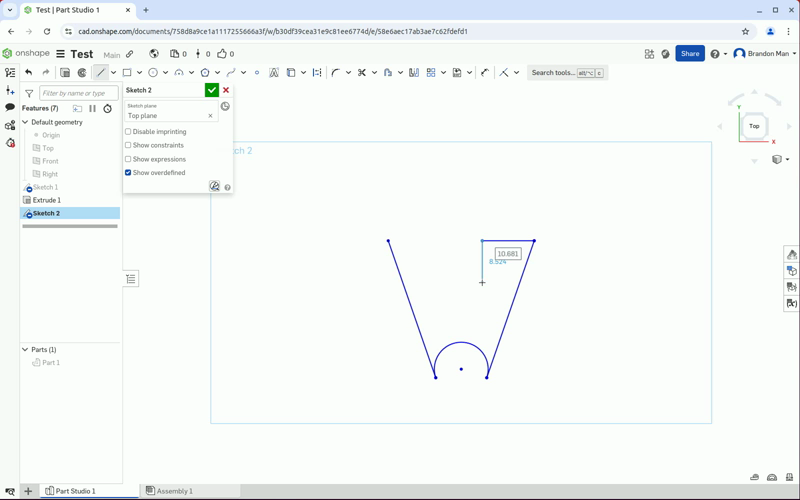
key(a)
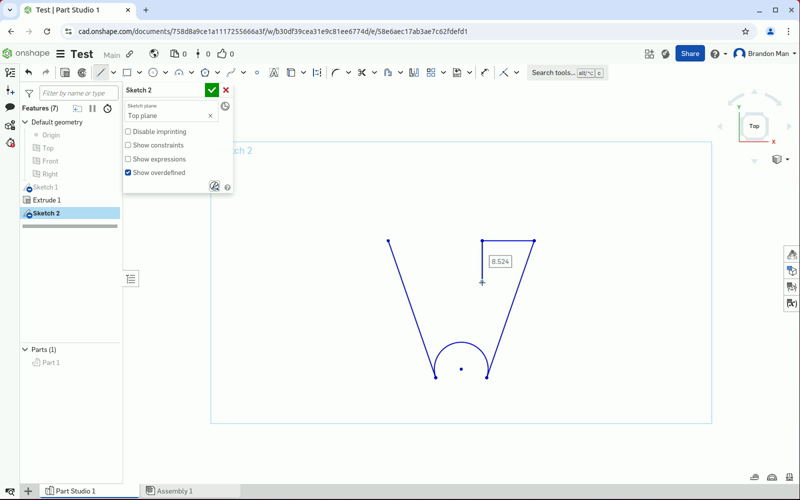
mouse_move(482, 282)
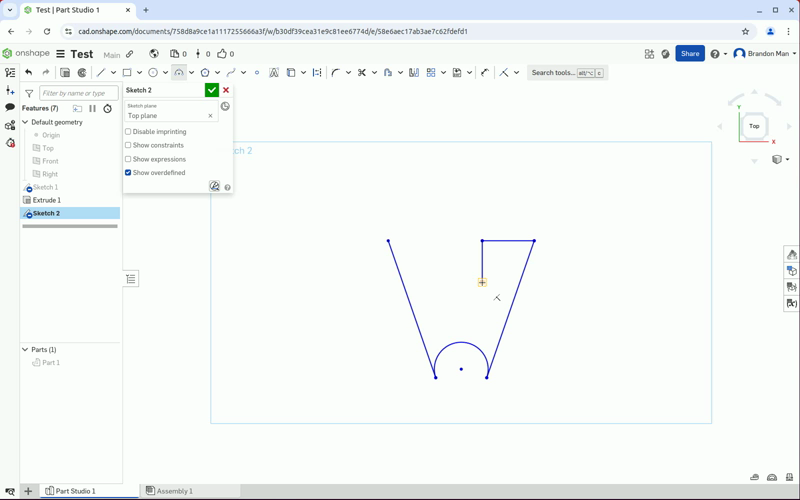
click(482, 282)
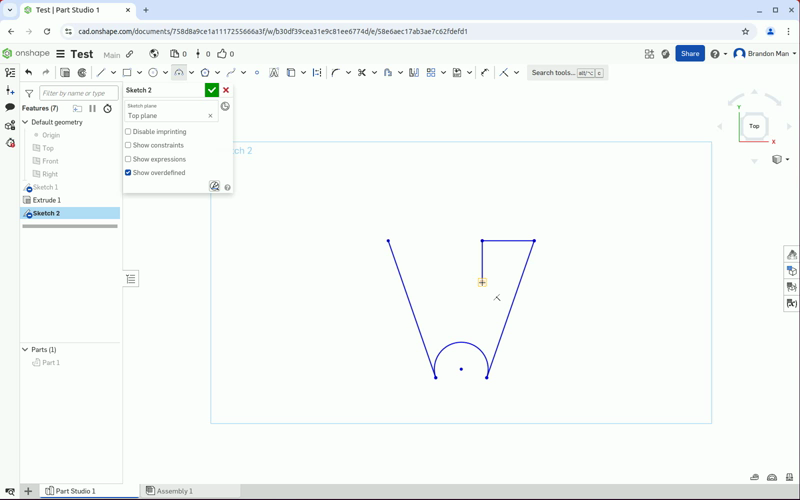
key_down(shift)
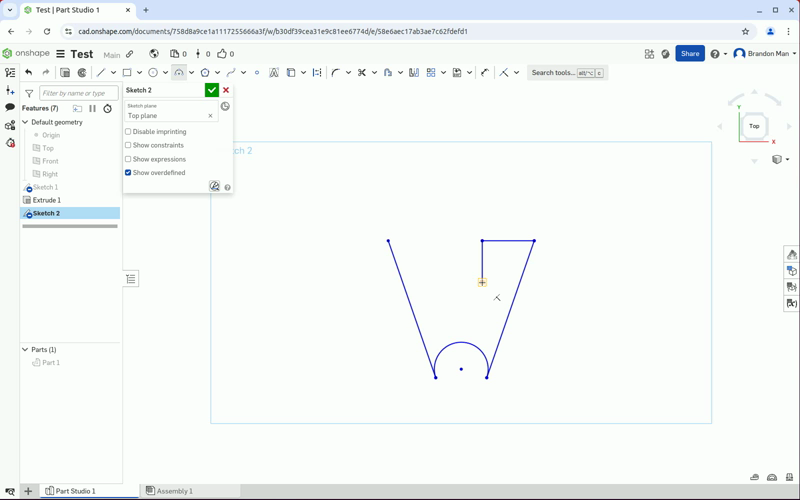
mouse_move(440, 282)
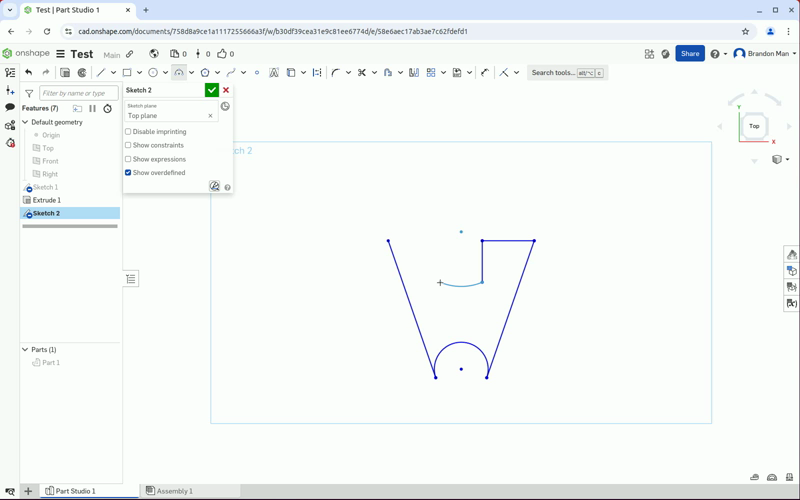
click(440, 282)
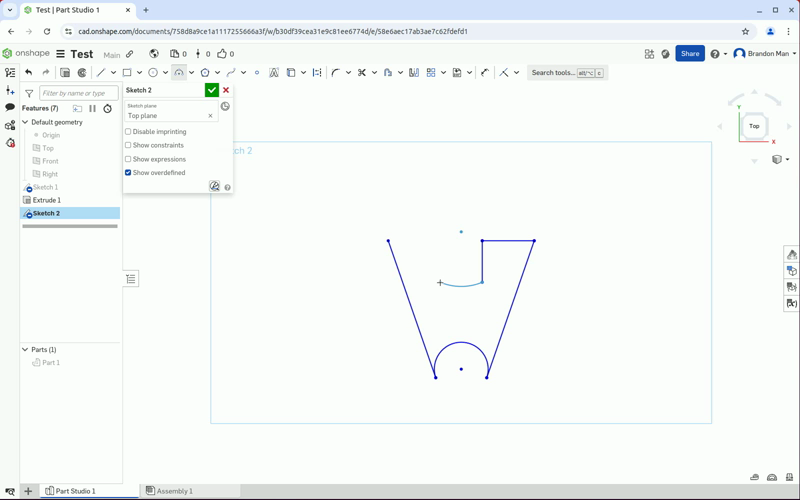
mouse_move(461, 303)
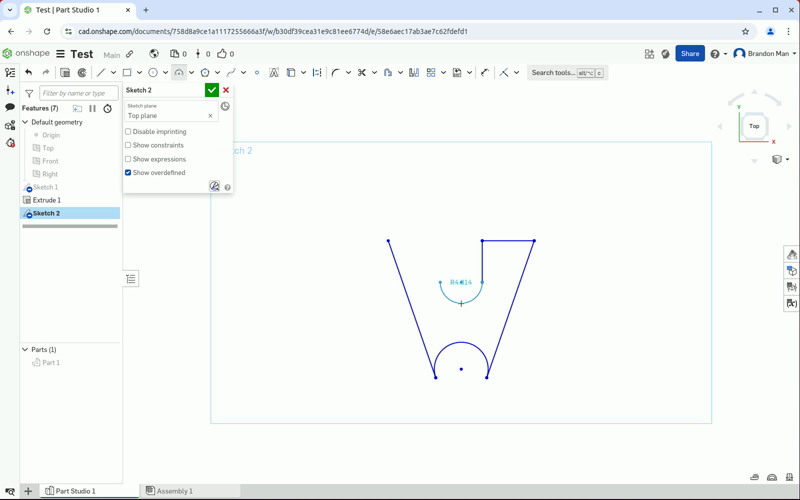
click(461, 303)
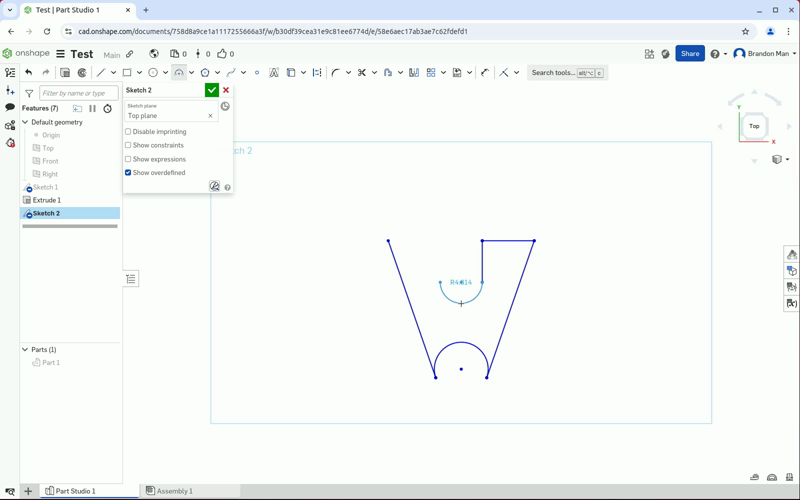
key_up(shift)
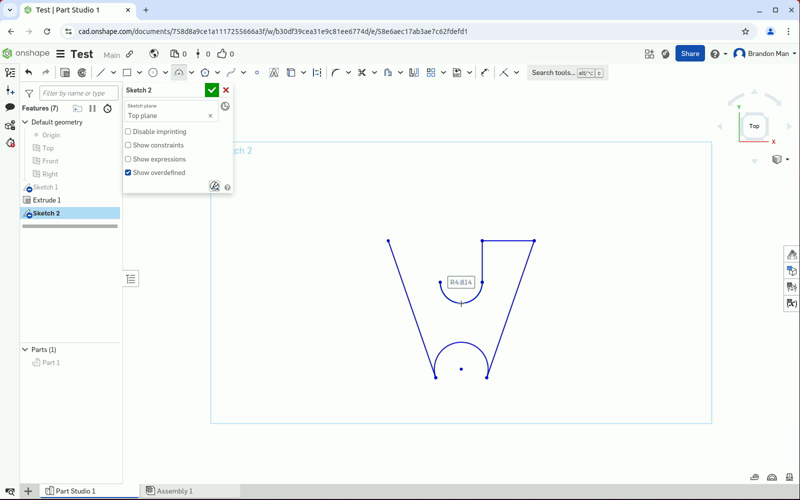
key(esc)
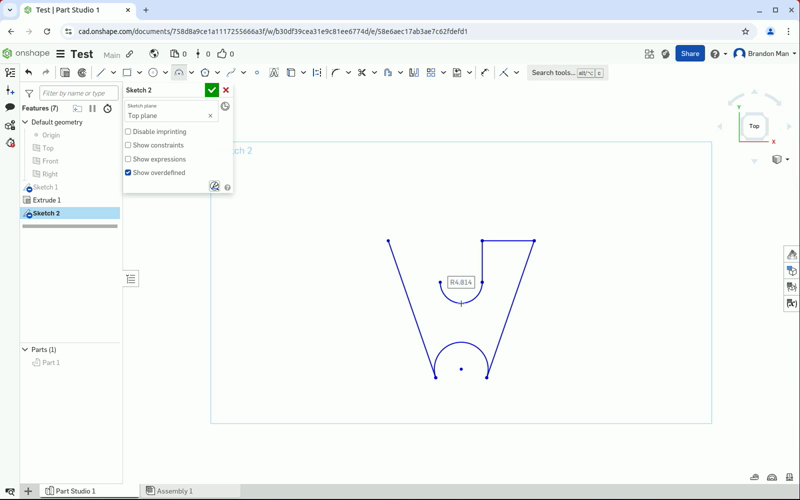
key(l)
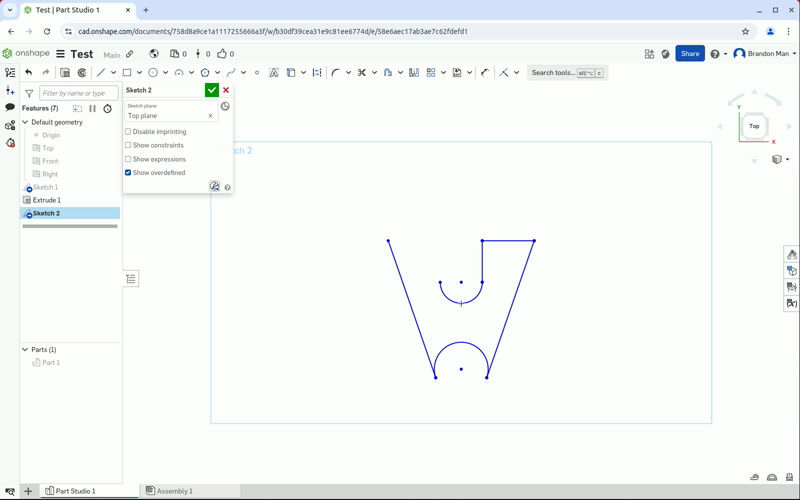
mouse_move(440, 282)
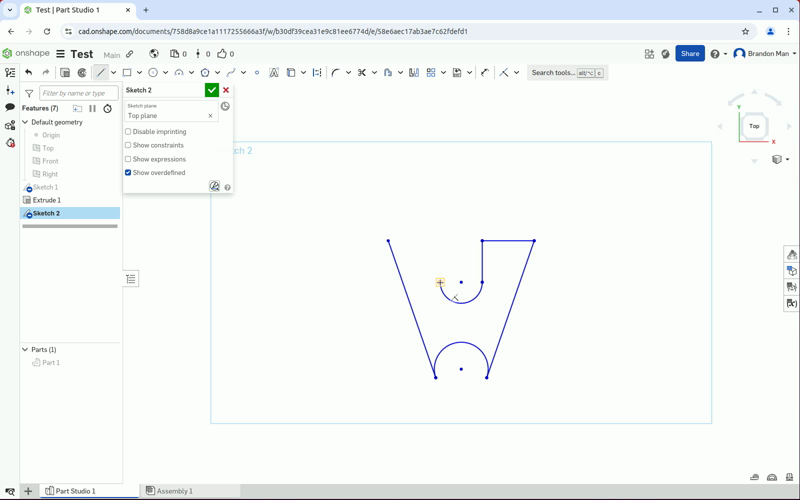
click(440, 282)
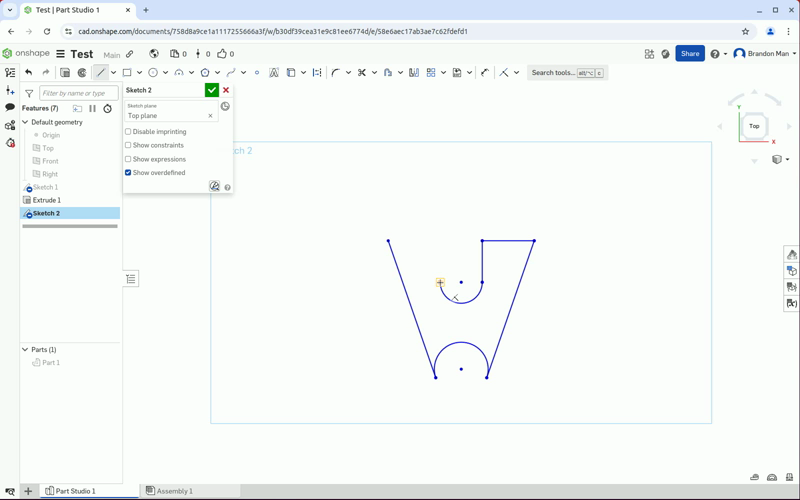
key_down(shift)
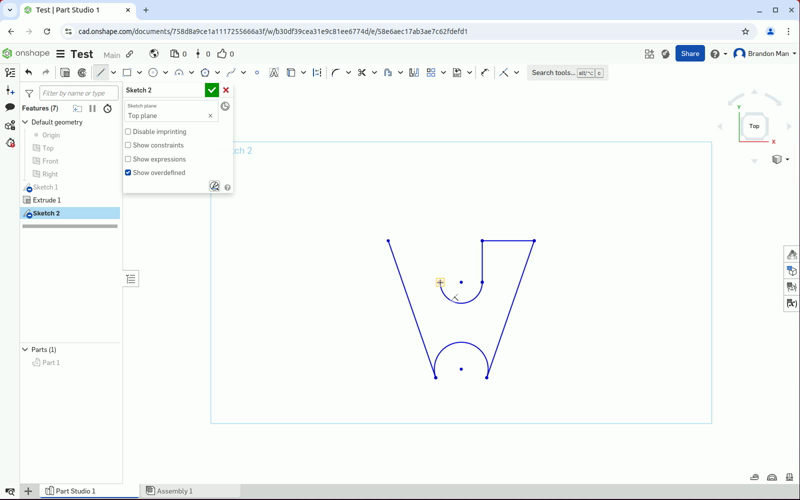
mouse_move(470, 282)
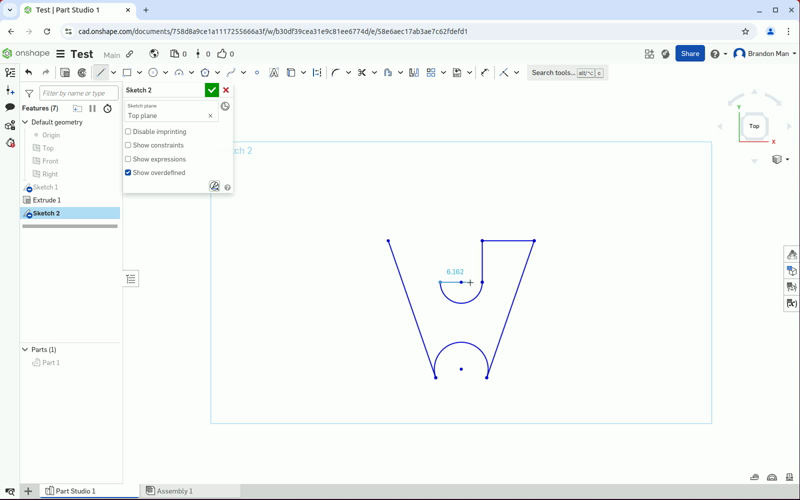
mouse_move(440, 240)
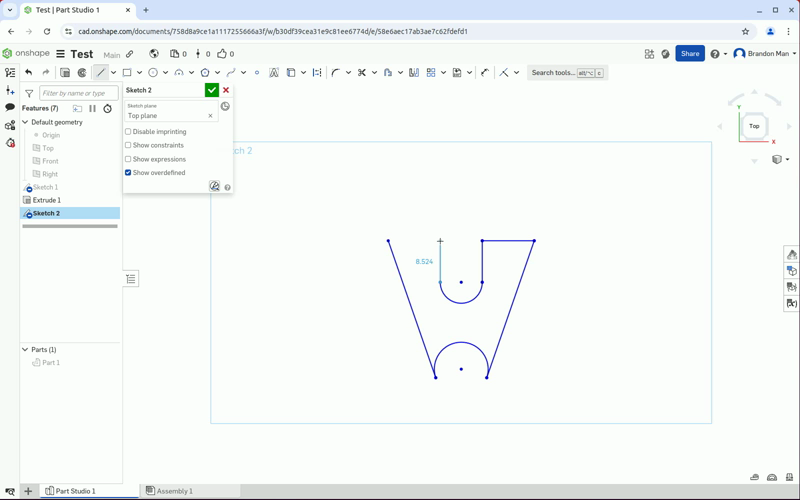
click(440, 240)
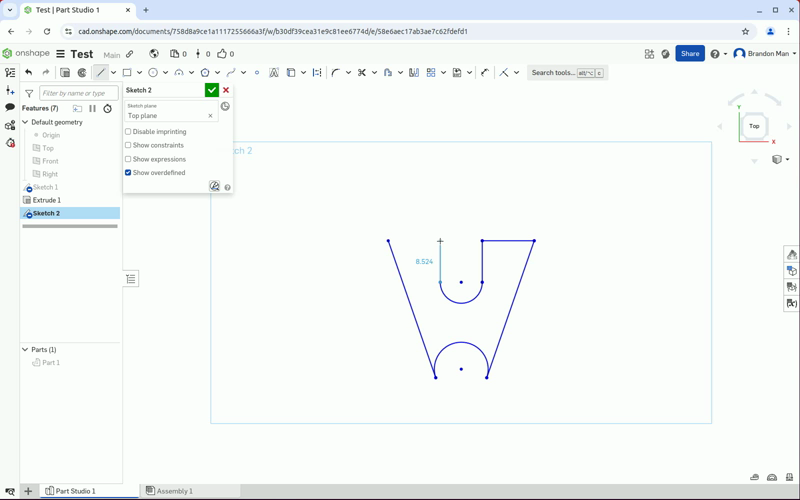
key_up(shift)
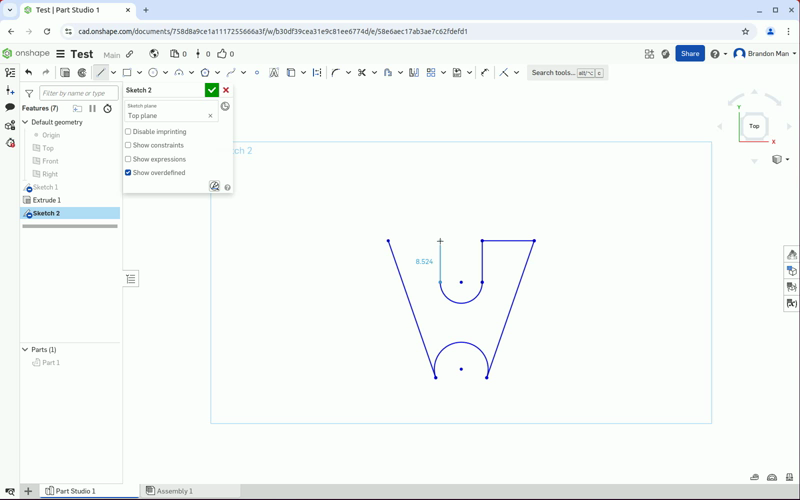
mouse_move(470, 240)
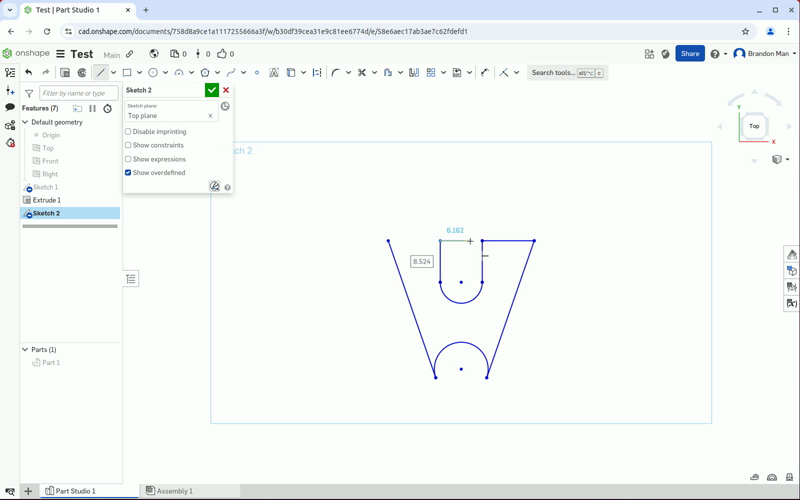
key_down(shift)
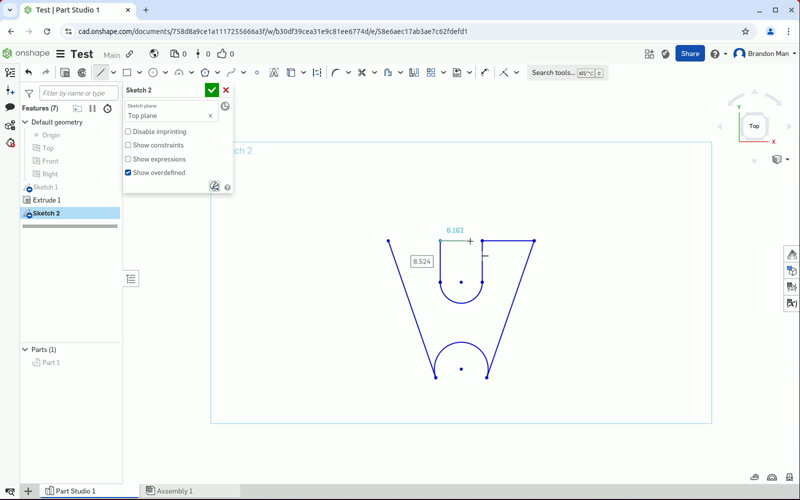
mouse_move(388, 240)
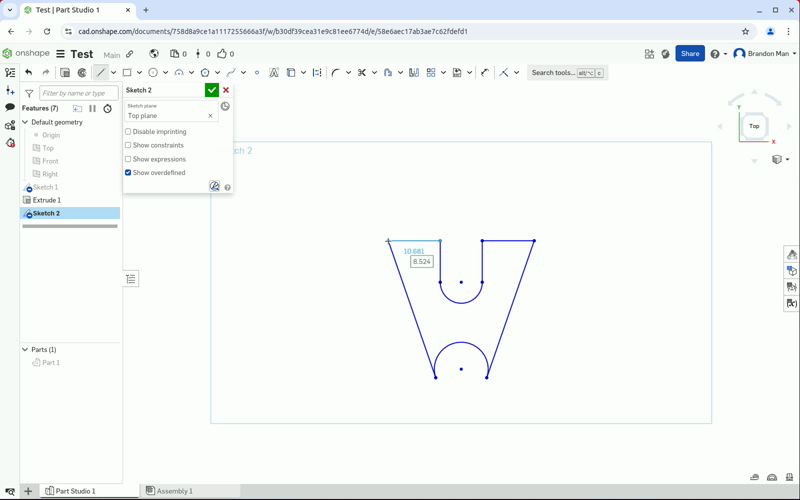
key_up(shift)
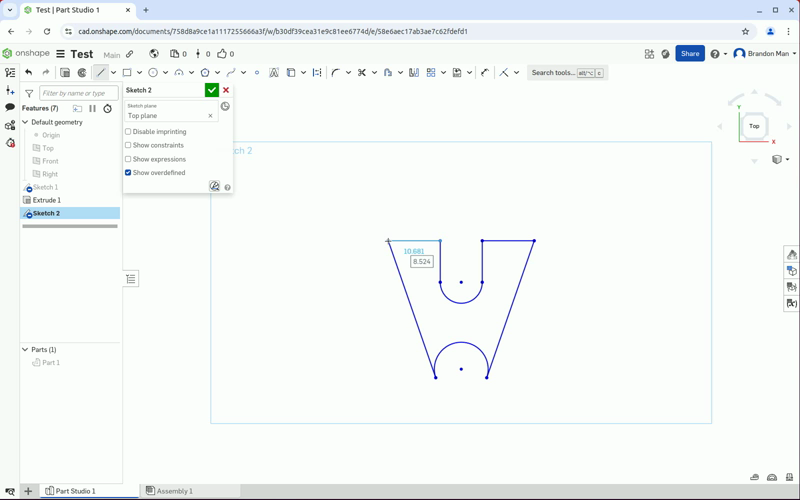
click(388, 240)
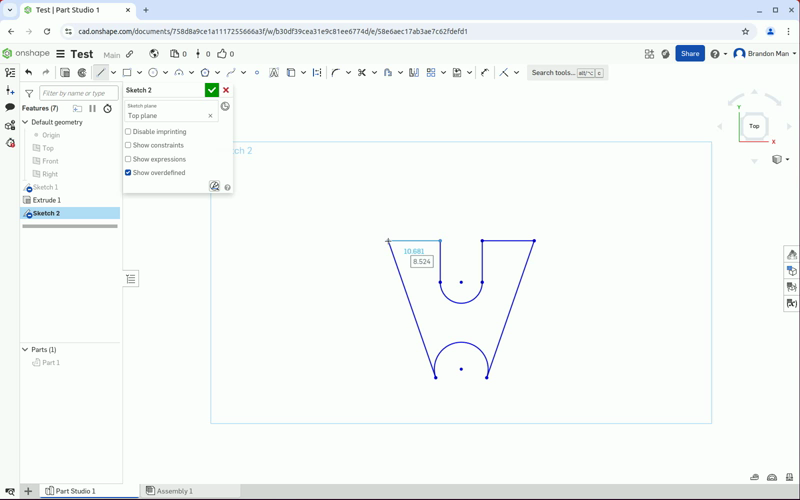
key(esc)
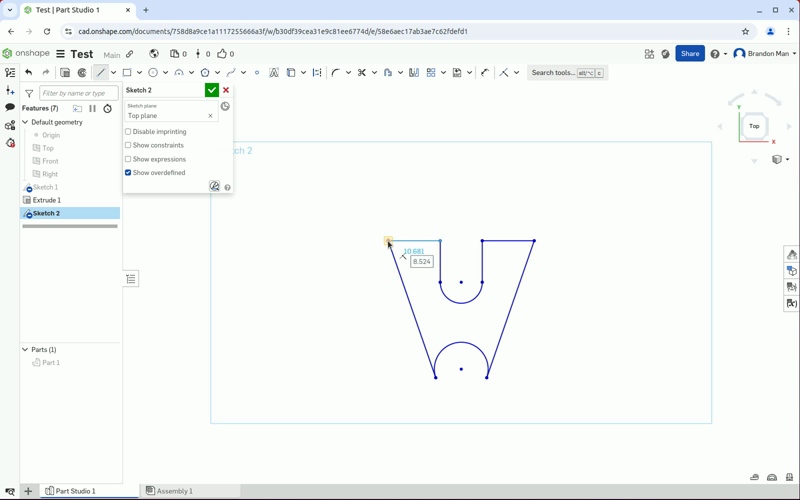
mouse_move(498, 283)
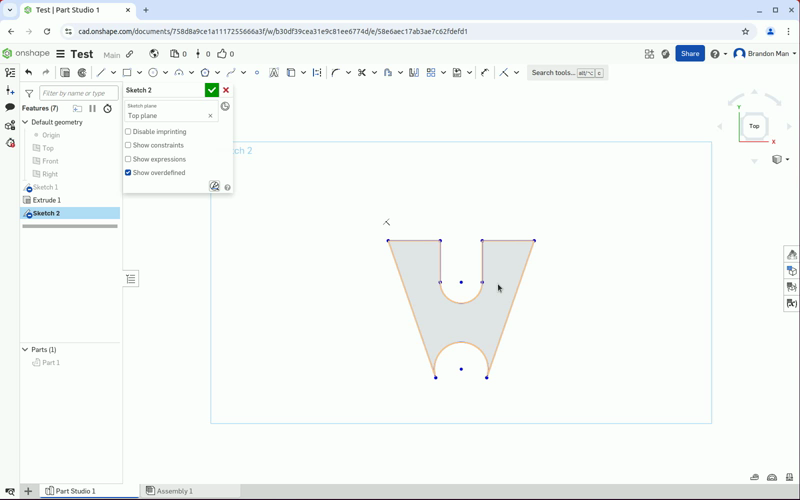
scroll(6)
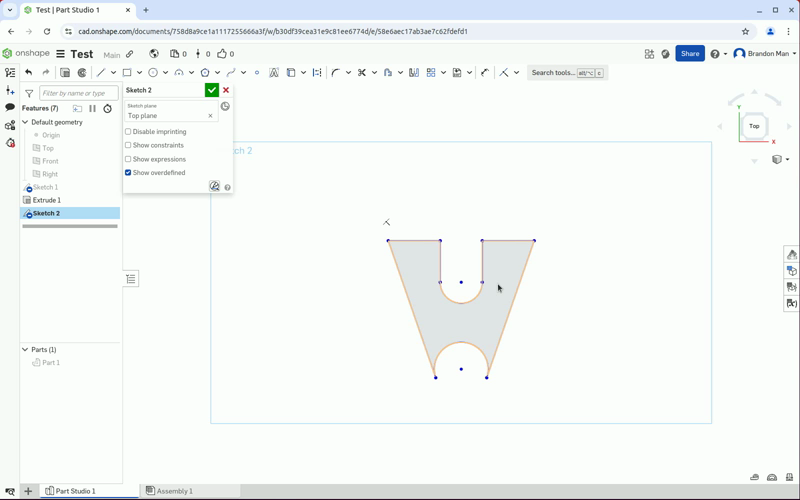
scroll(6)
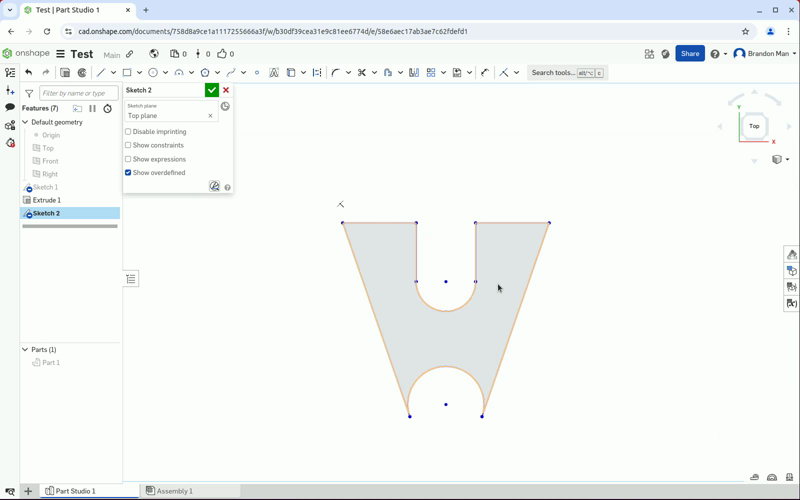
scroll(6)
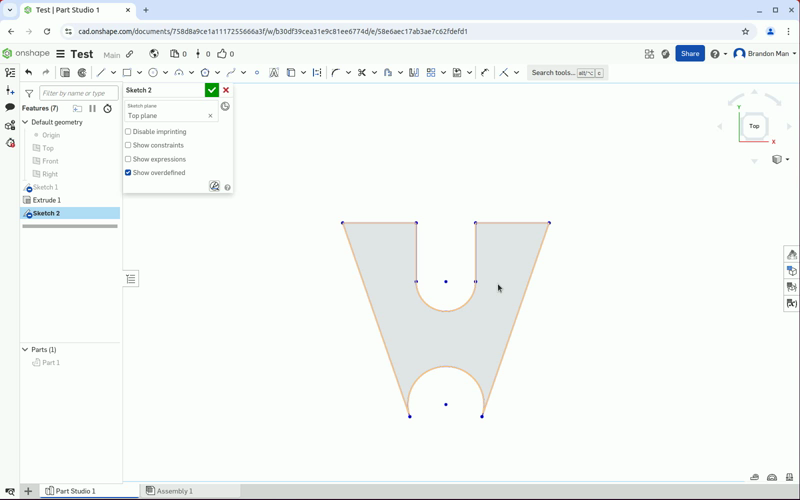
scroll(6)
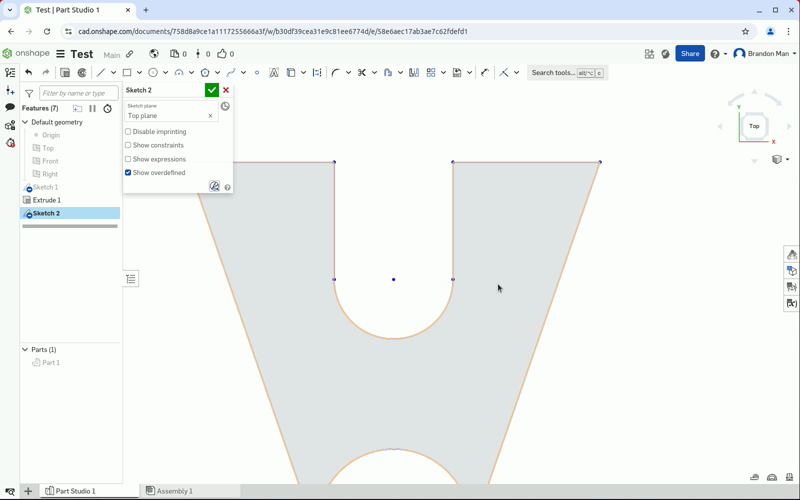
scroll(6)
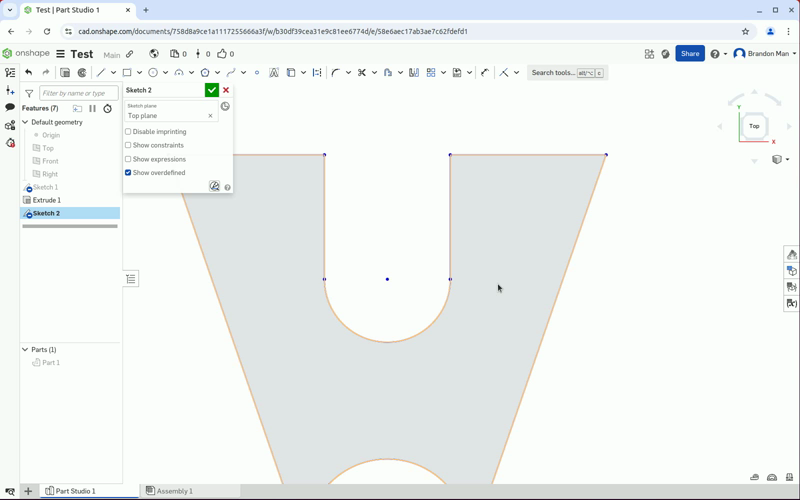
scroll(6)
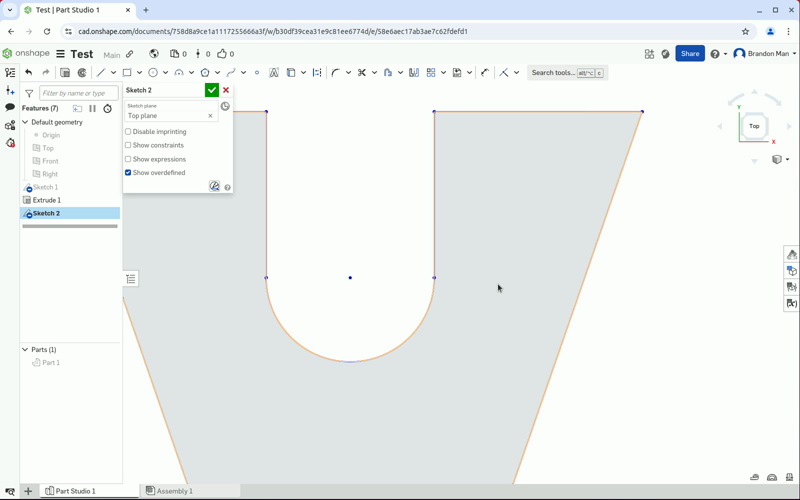
scroll(6)
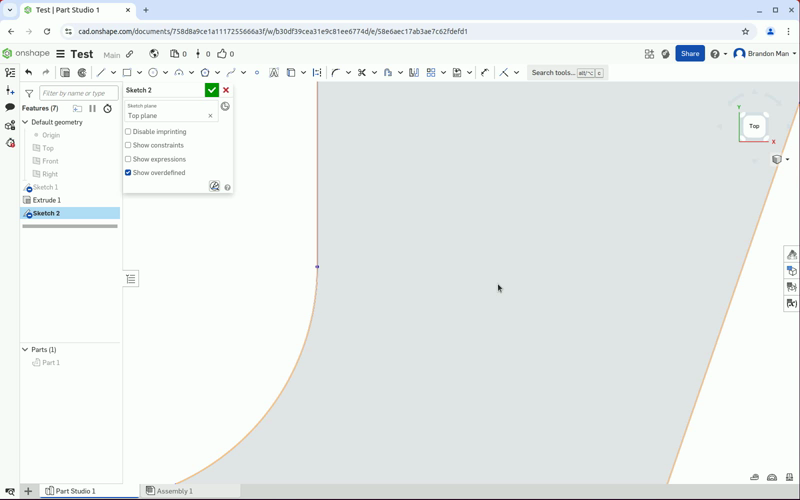
click(498, 283)
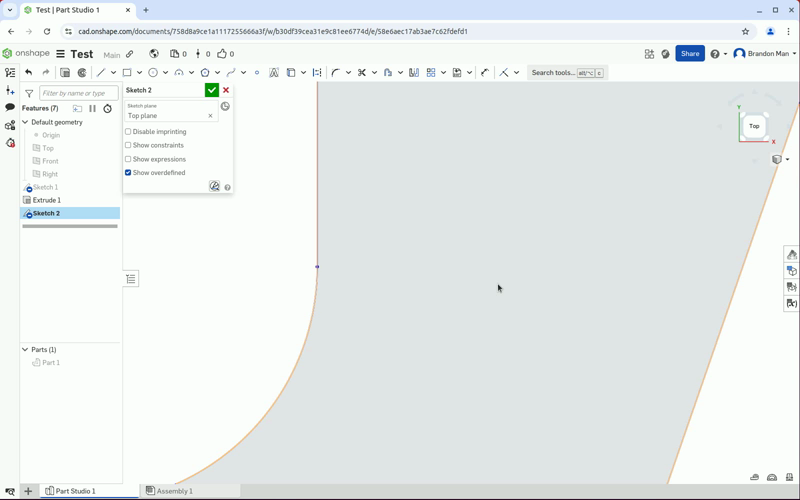
scroll(-6)
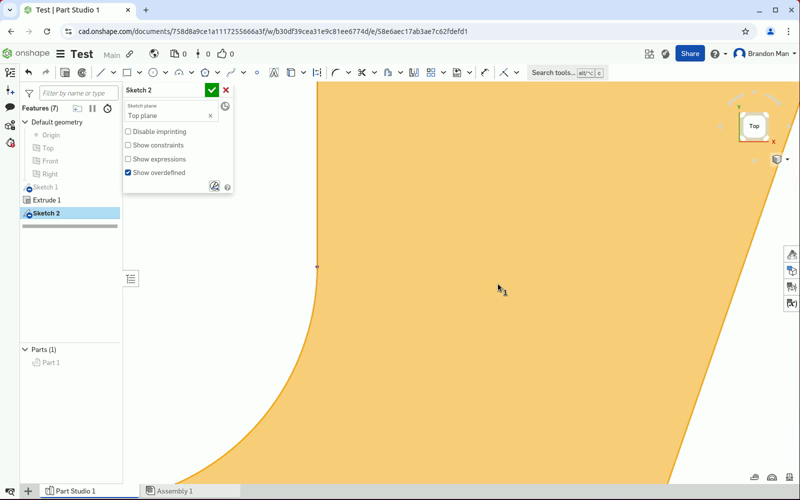
scroll(-6)
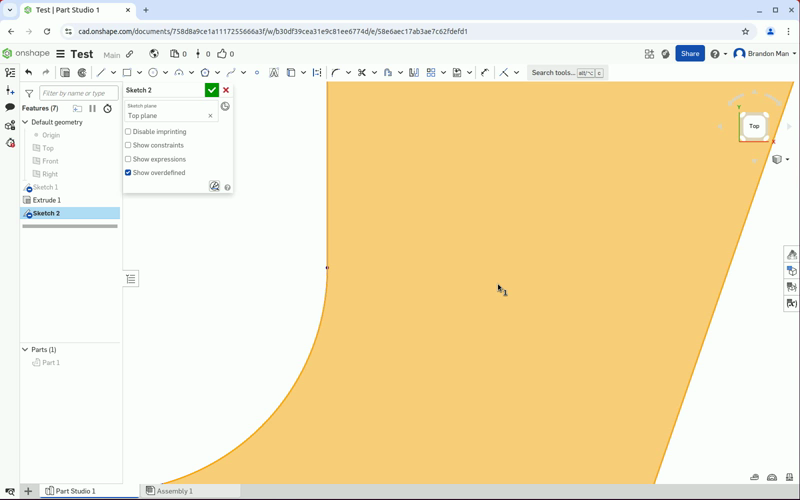
scroll(-6)
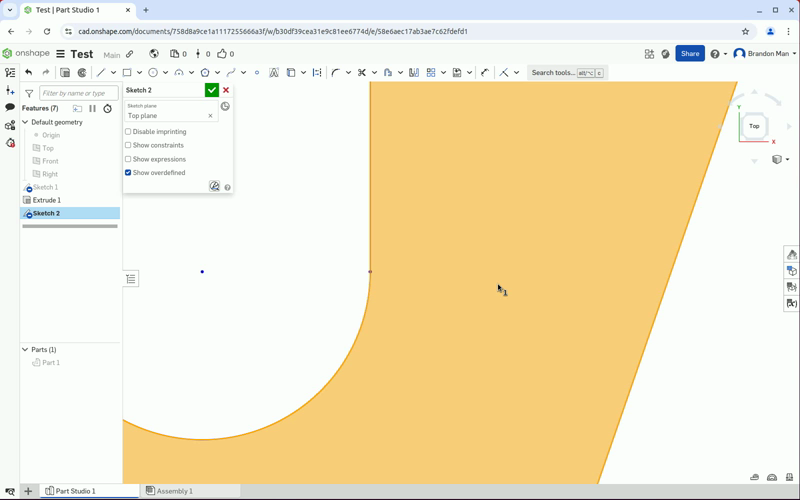
scroll(-6)
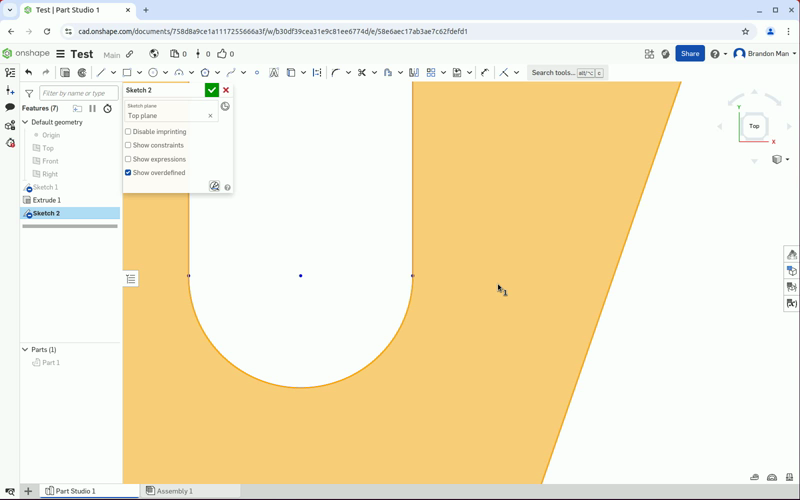
scroll(-6)
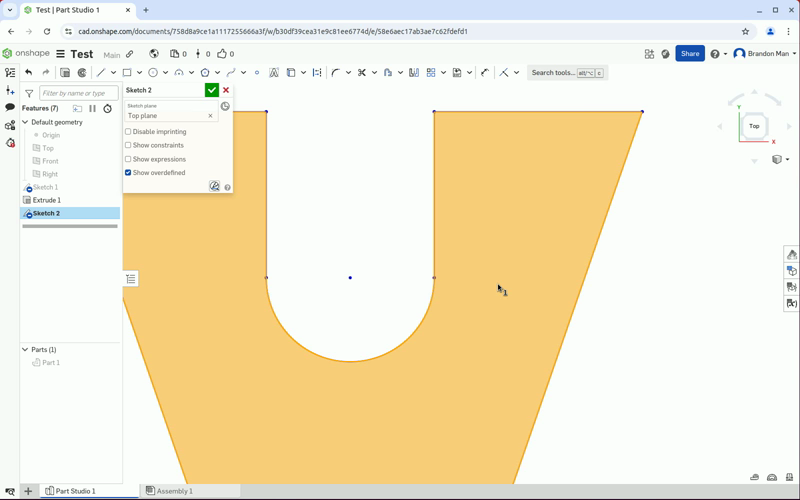
scroll(-6)
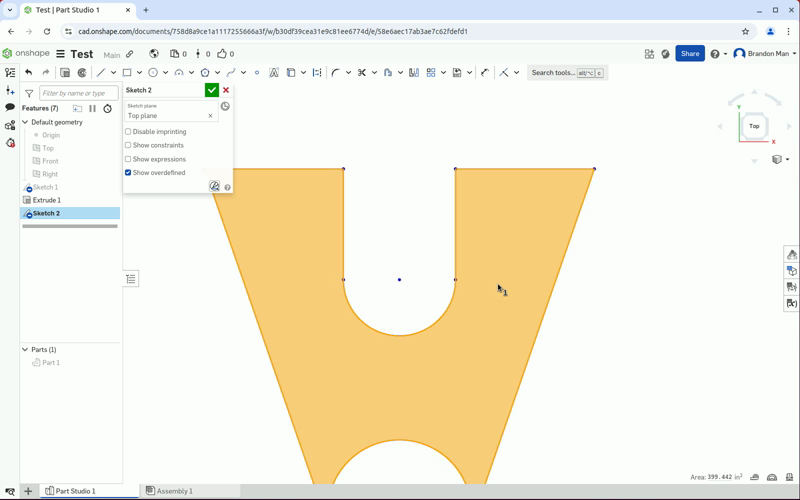
scroll(-6)
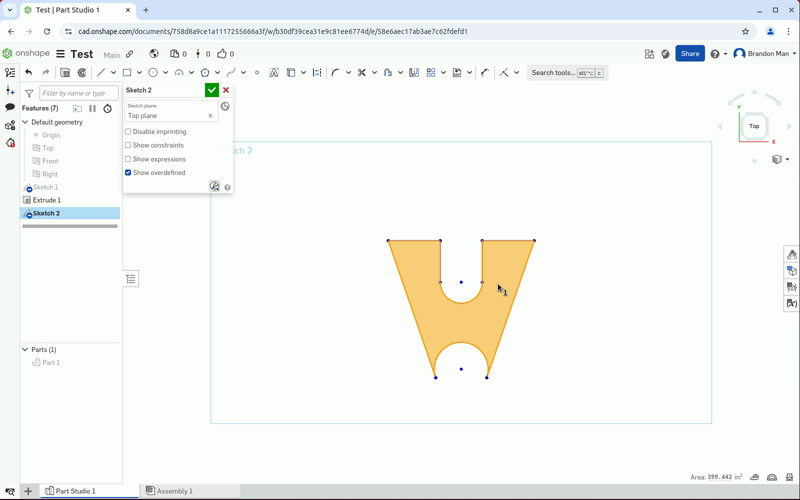
mouse_move(73, 352)
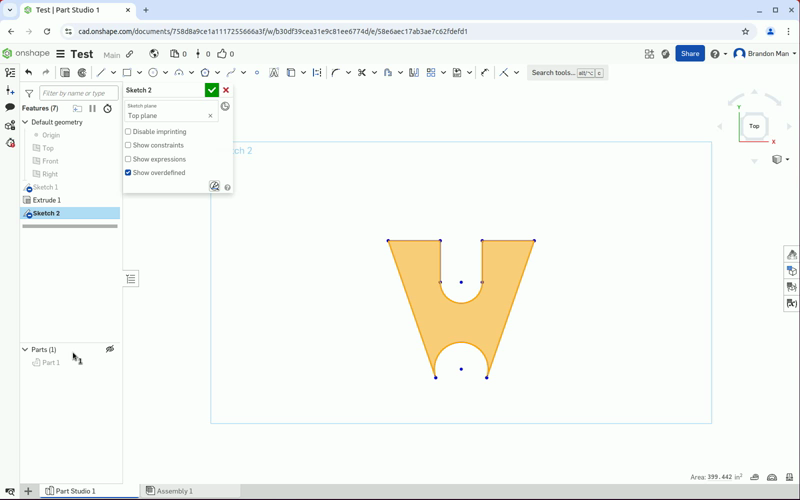
key(shift+y)
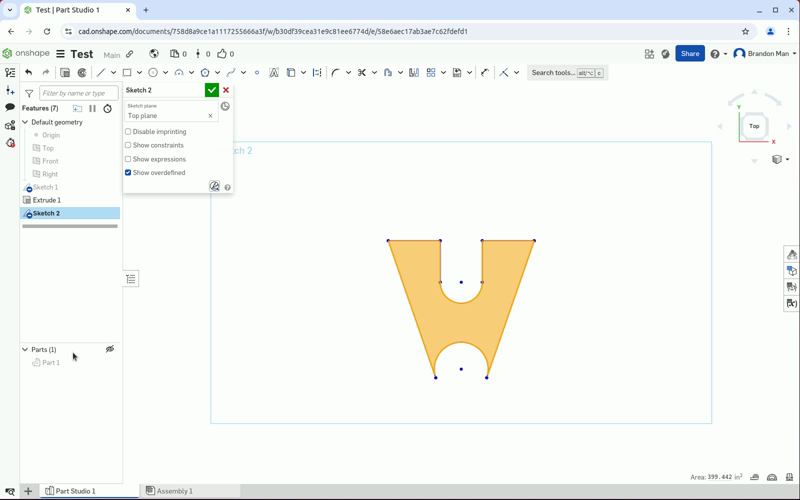
key(shift+e)
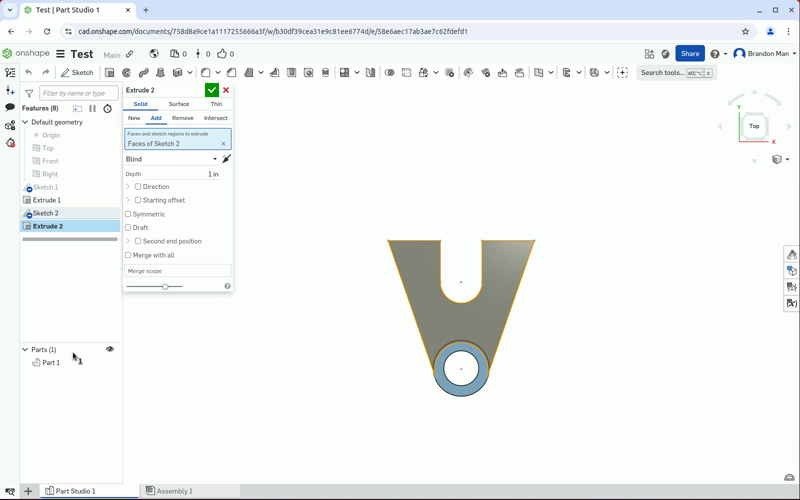
mouse_move(143, 106)
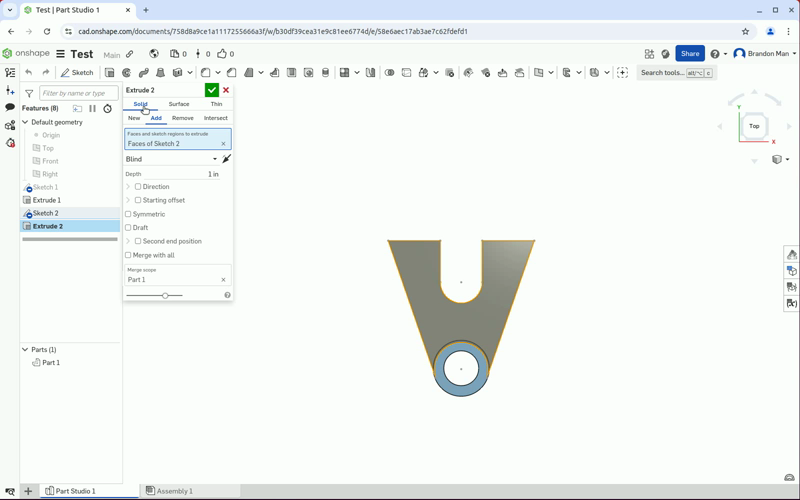
click(143, 106)
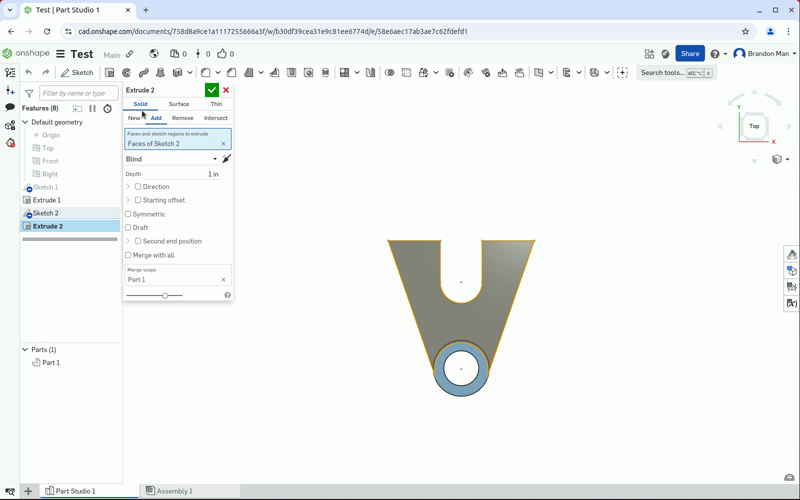
mouse_move(137, 120)
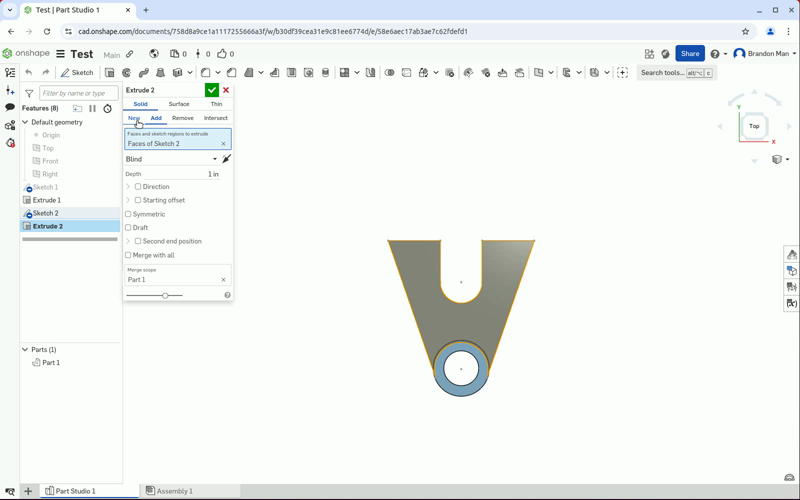
click(137, 120)
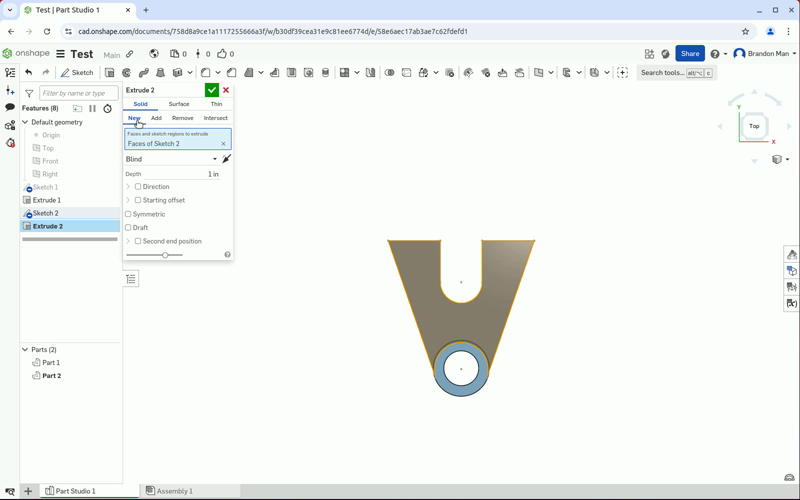
key(tab, 4)
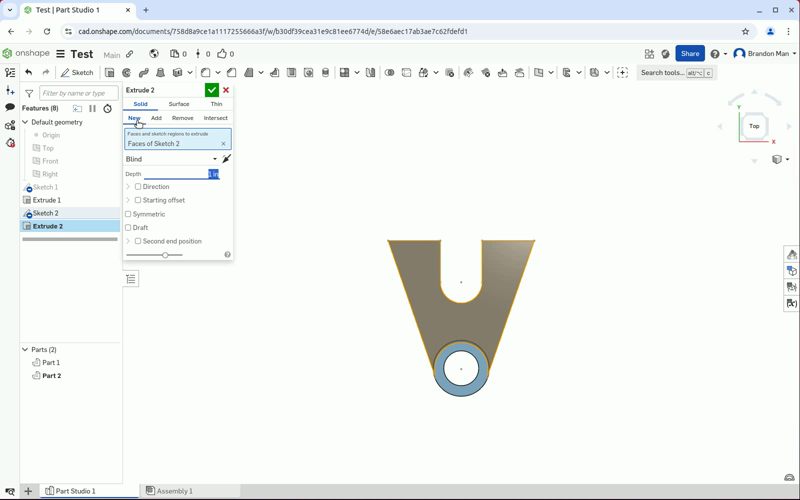
text(2.166)
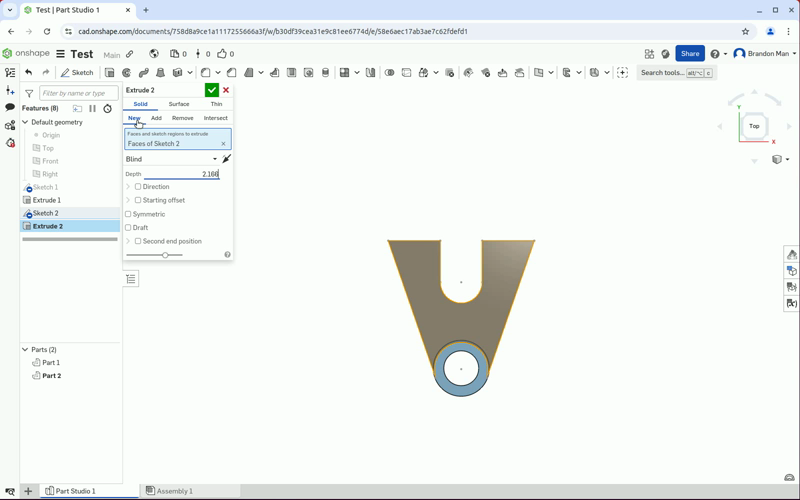
key(enter)
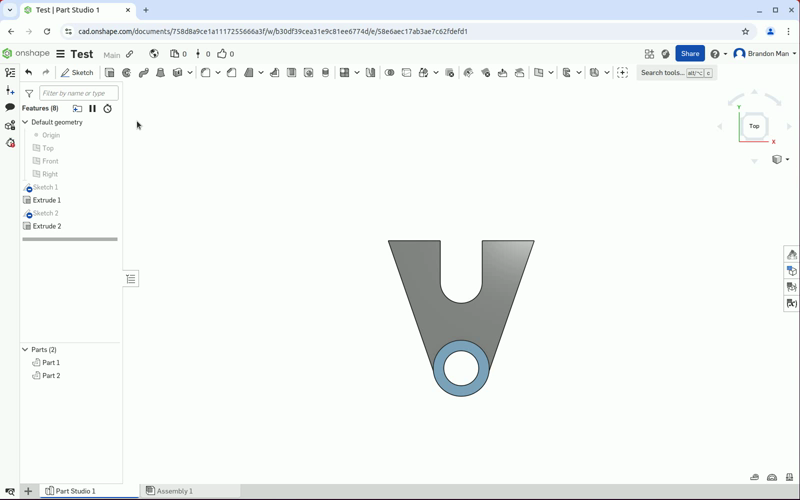
key(shift+h)
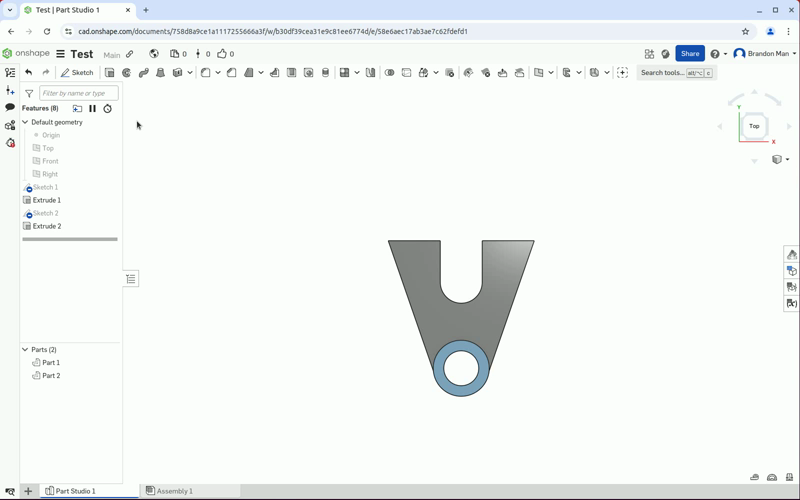
key(shift+h)
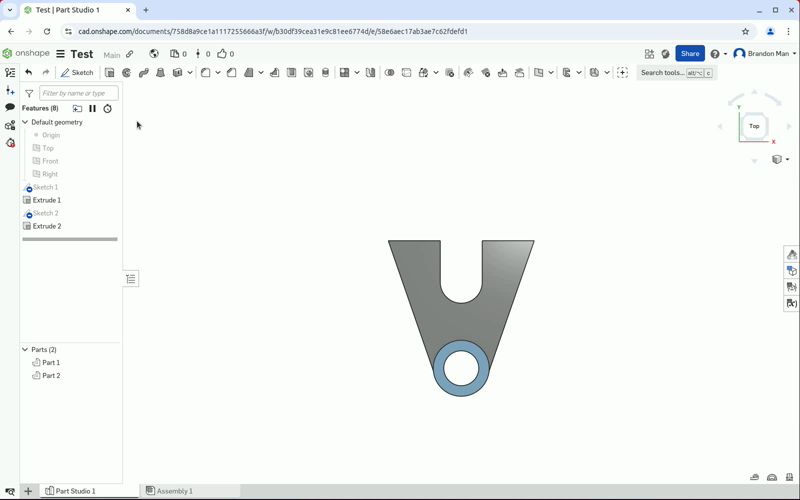
key(shift+7)
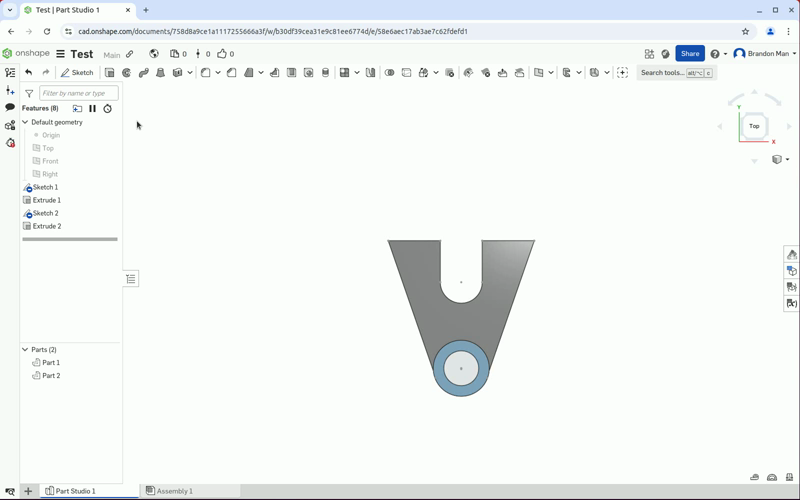
key(up, 3)
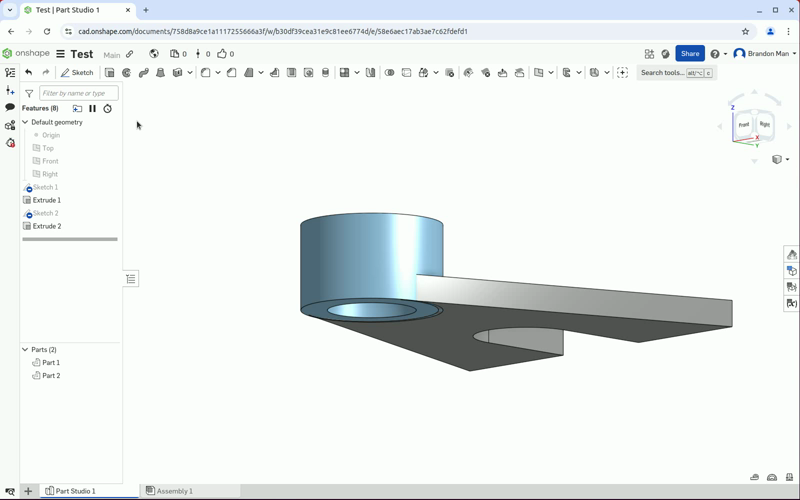
key(left, 3)
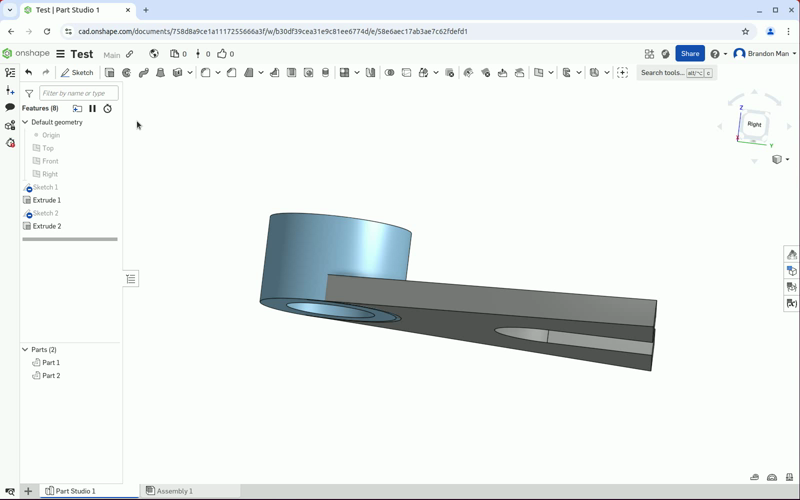
key(right, 3)
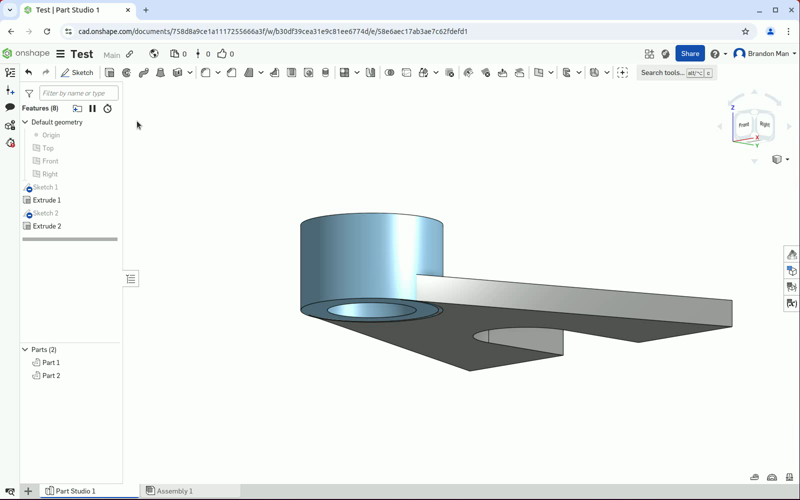
key(down, 3)
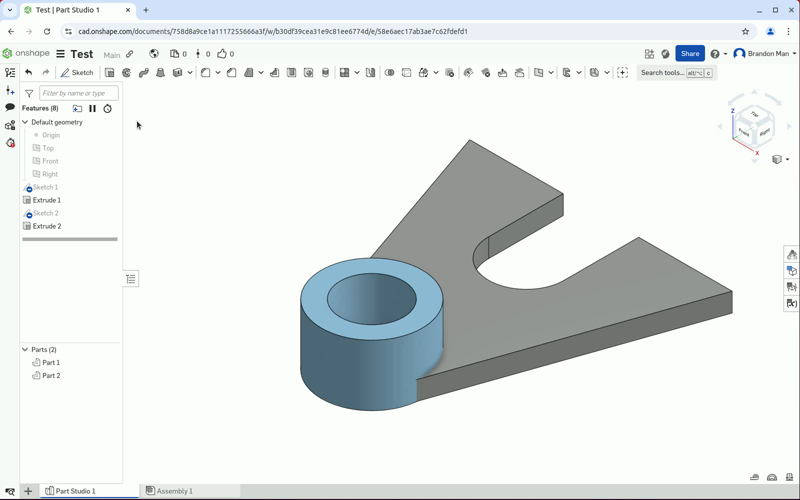
mouse_move(73, 189)
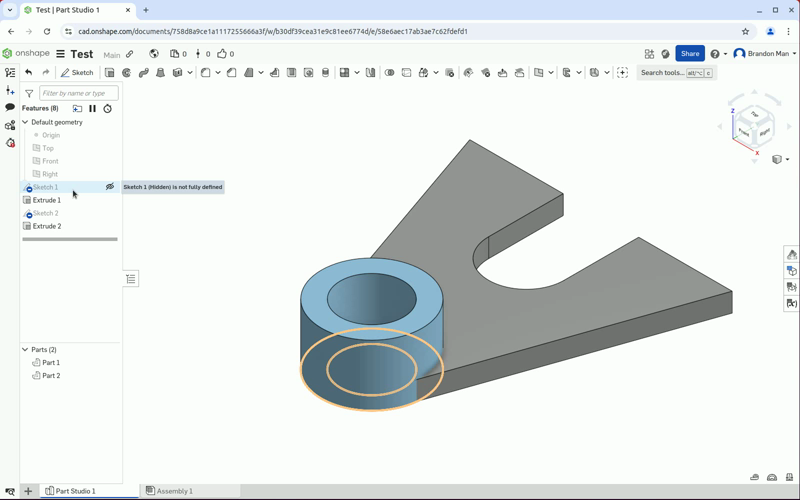
click(73, 189)